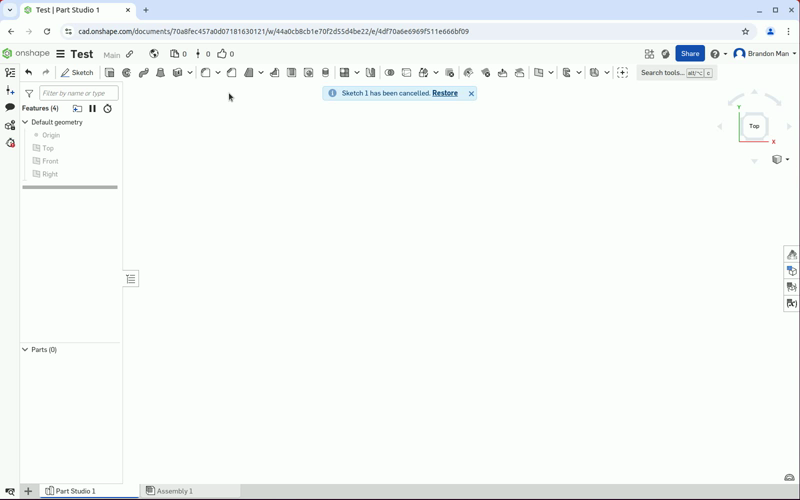
key(shift+h)
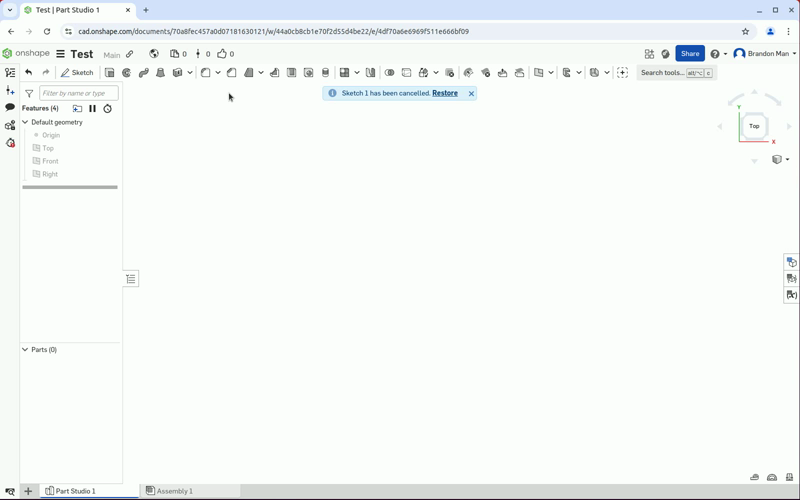
key(shift+s)
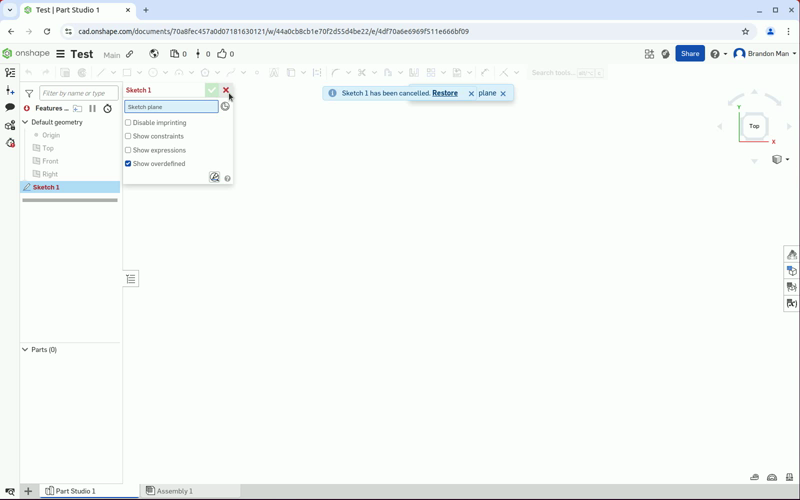
mouse_move(73, 150)
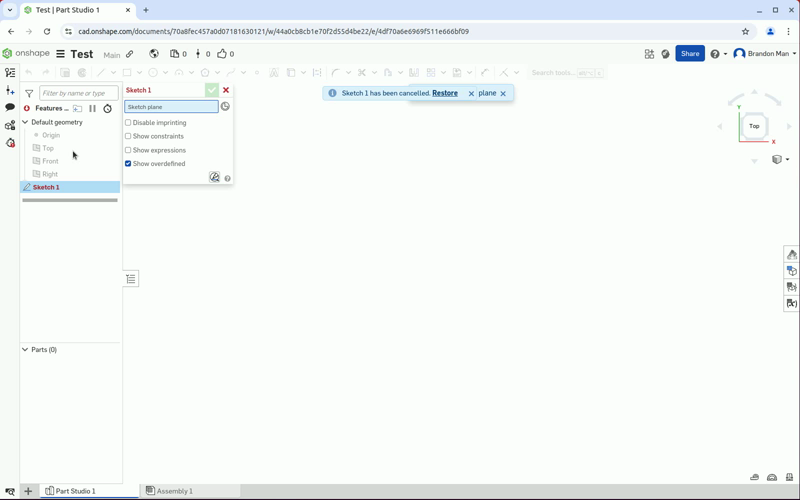
click(73, 150)
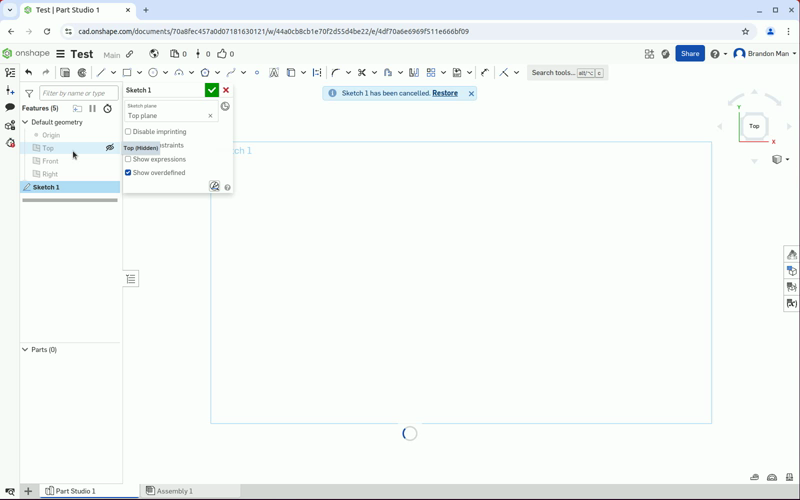
mouse_move(73, 352)
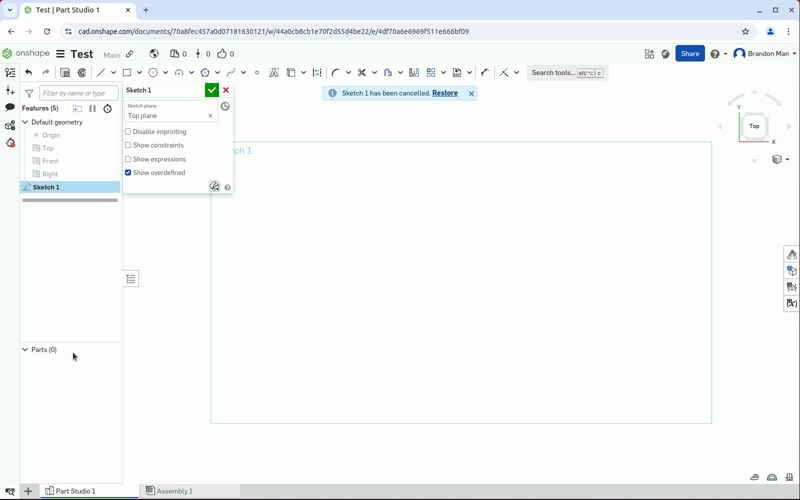
key(y)
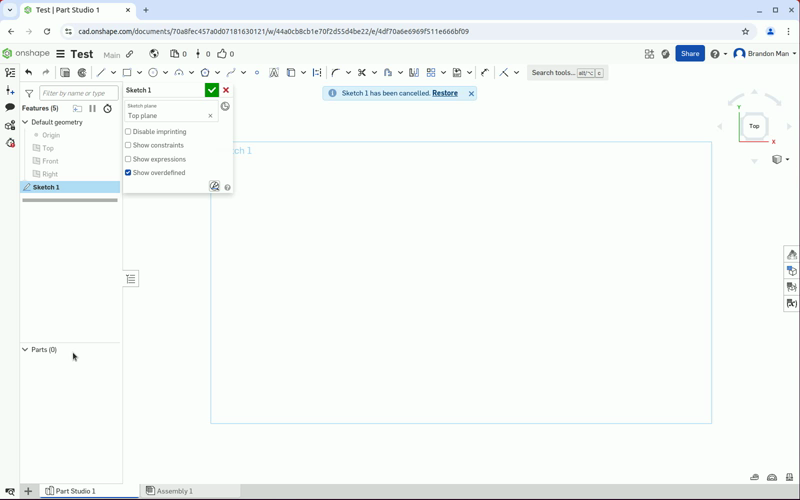
key(l)
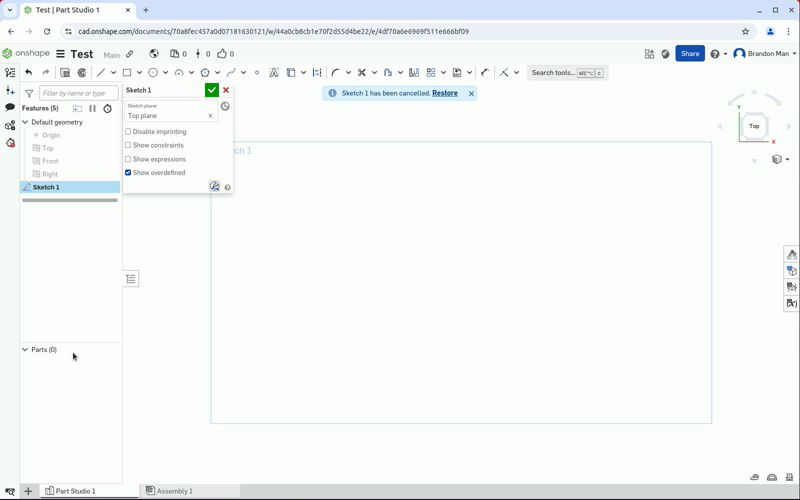
key_down(shift)
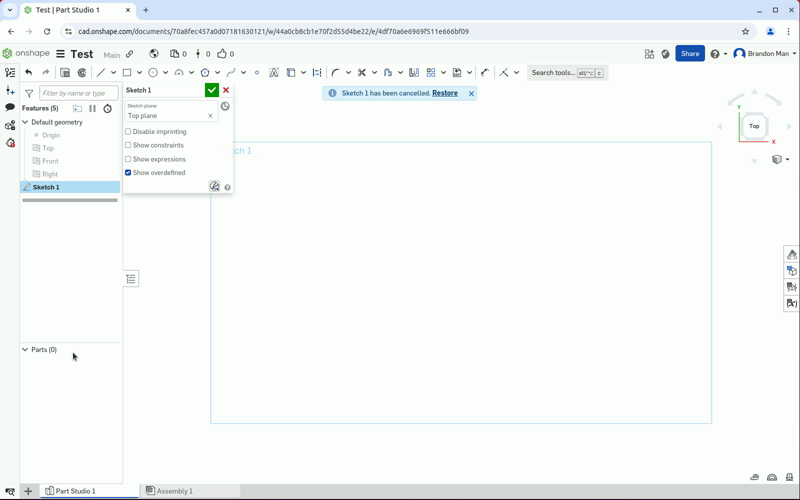
mouse_move(398, 339)
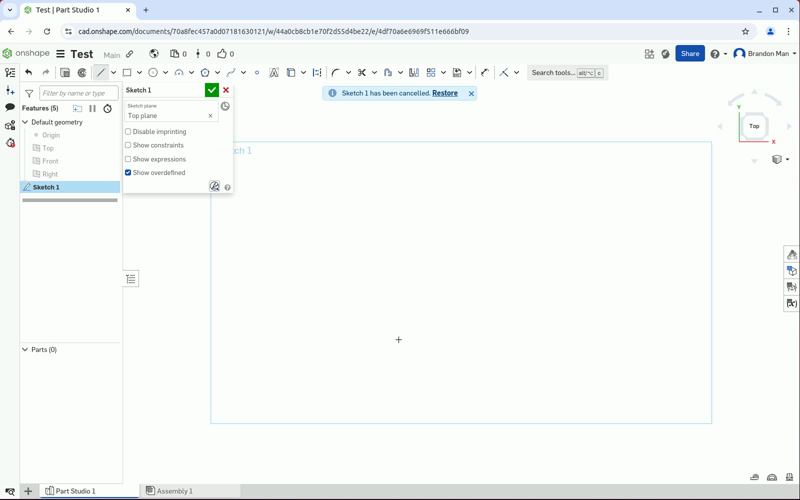
click(398, 339)
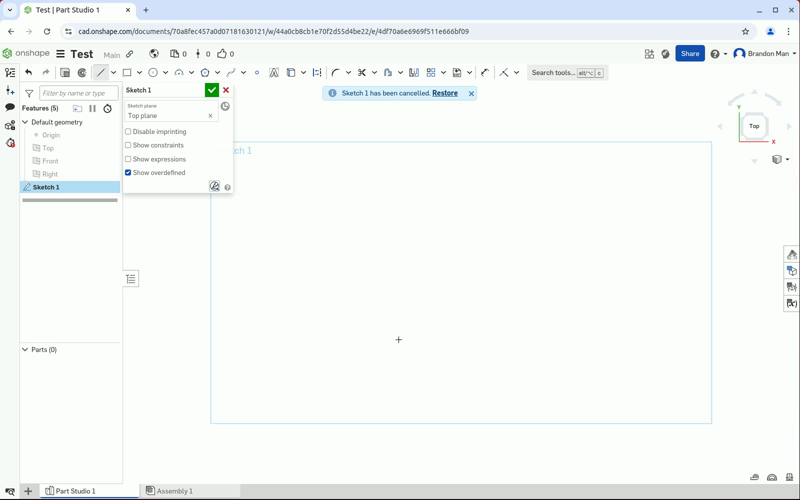
key_up(shift)
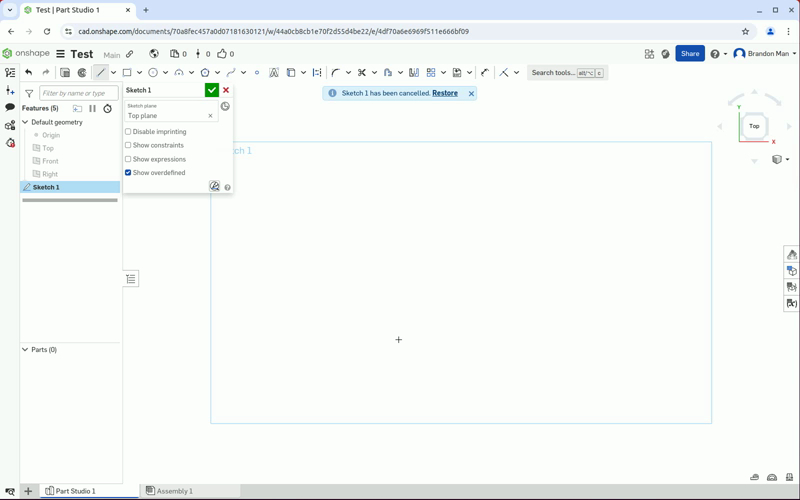
key_down(shift)
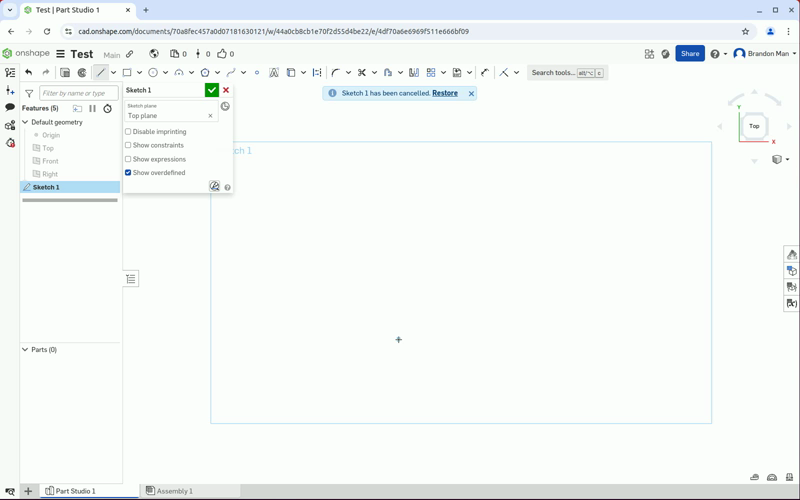
mouse_move(511, 339)
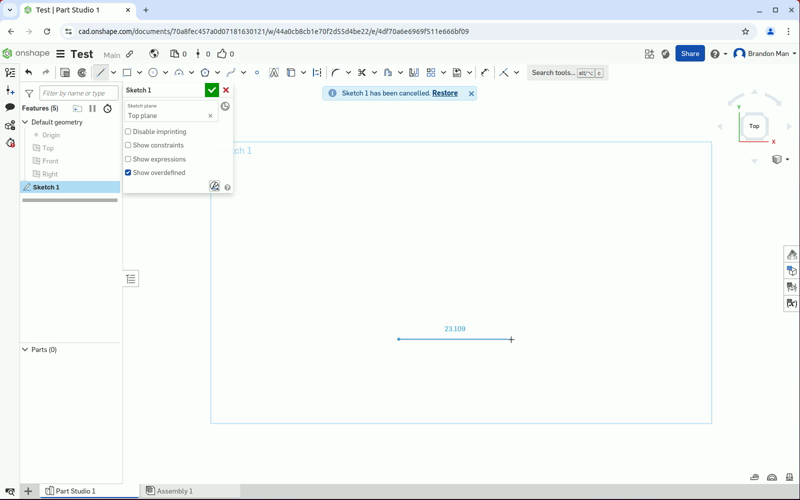
click(511, 339)
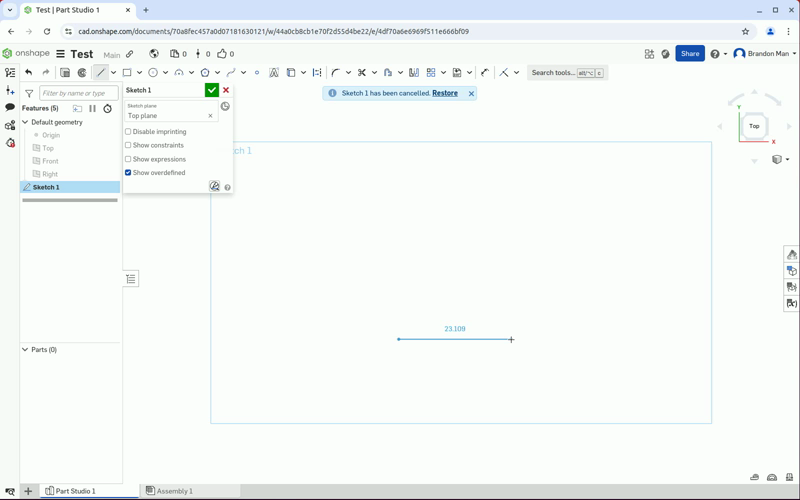
key_up(shift)
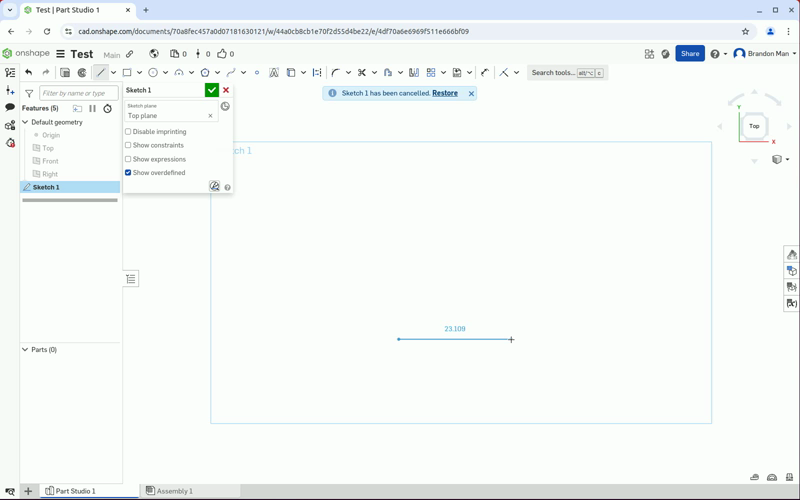
key_down(shift)
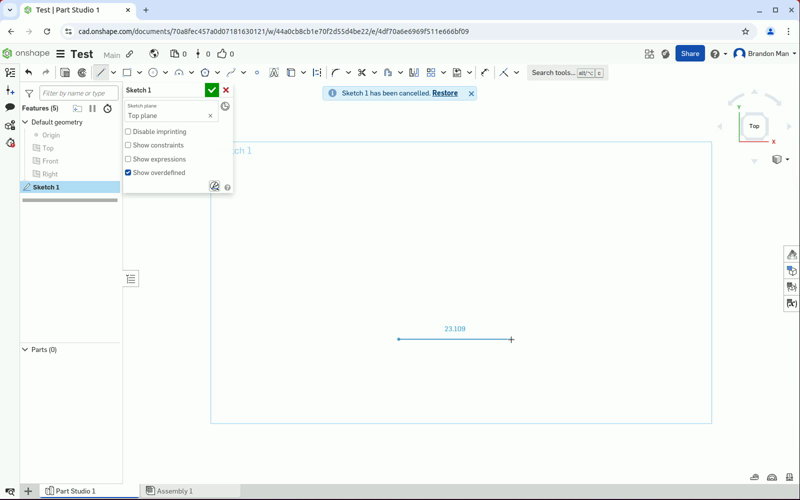
mouse_move(541, 339)
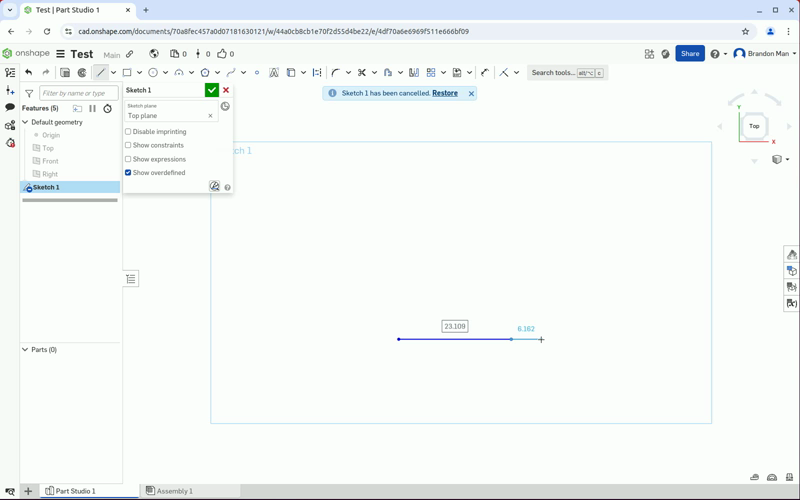
mouse_move(511, 282)
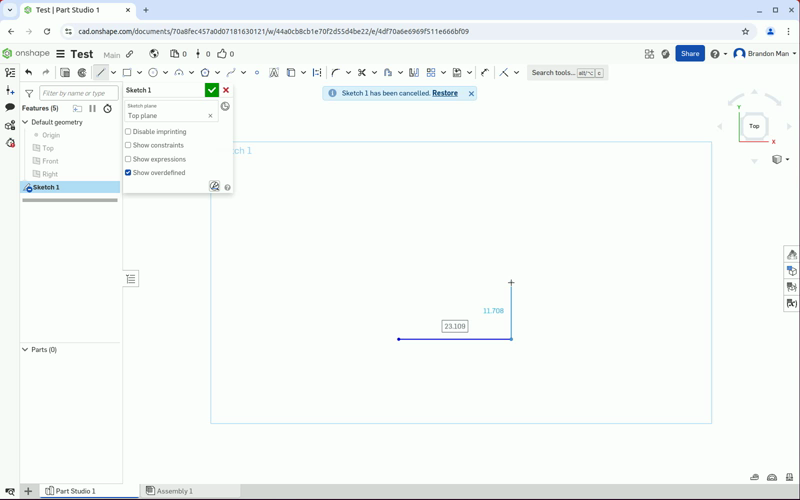
click(511, 282)
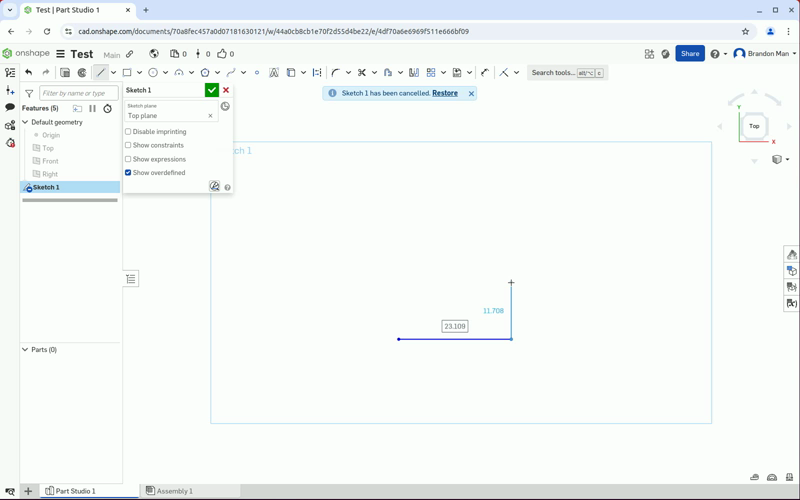
key_up(shift)
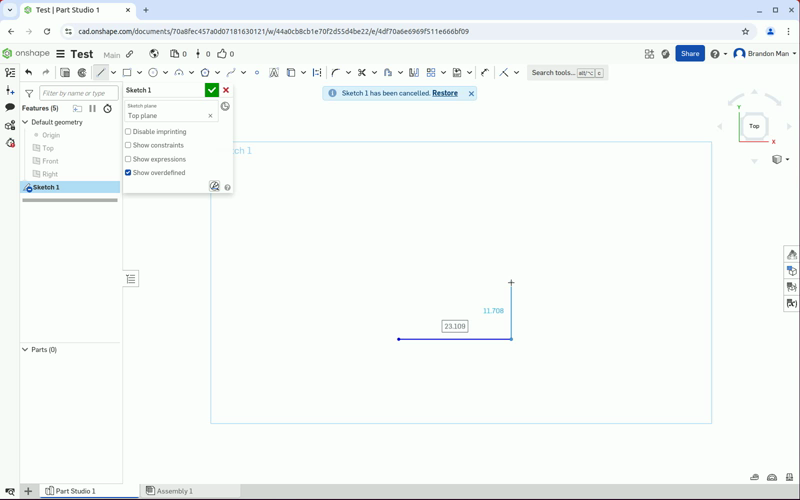
key_down(shift)
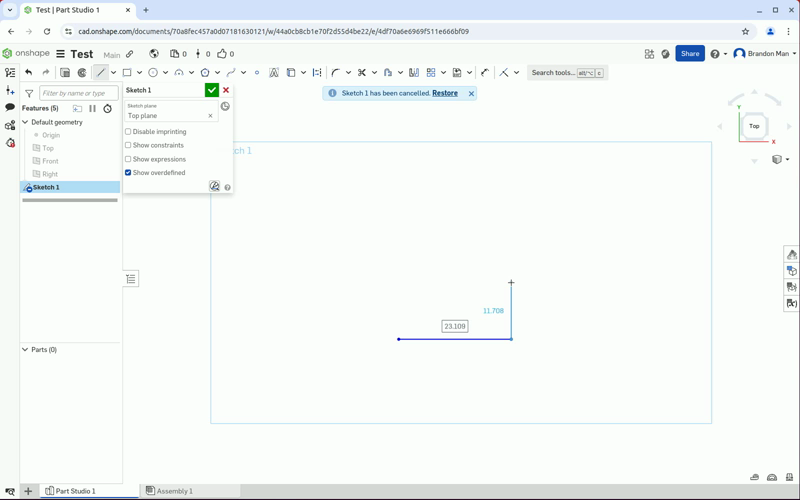
mouse_move(398, 282)
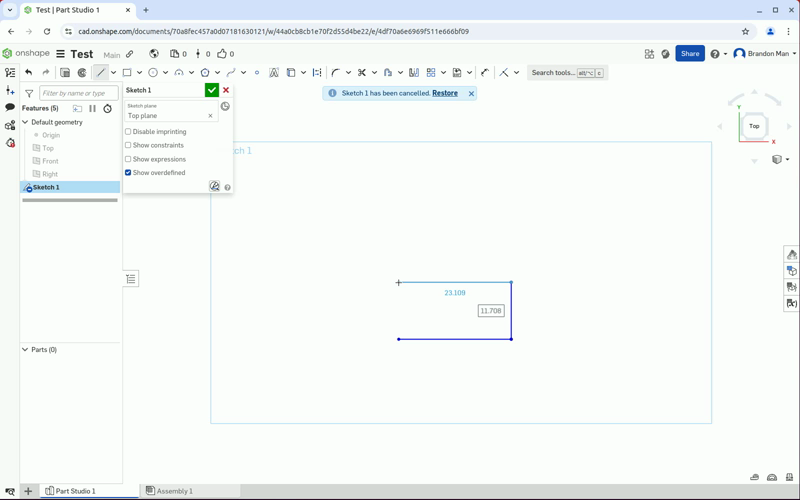
click(398, 282)
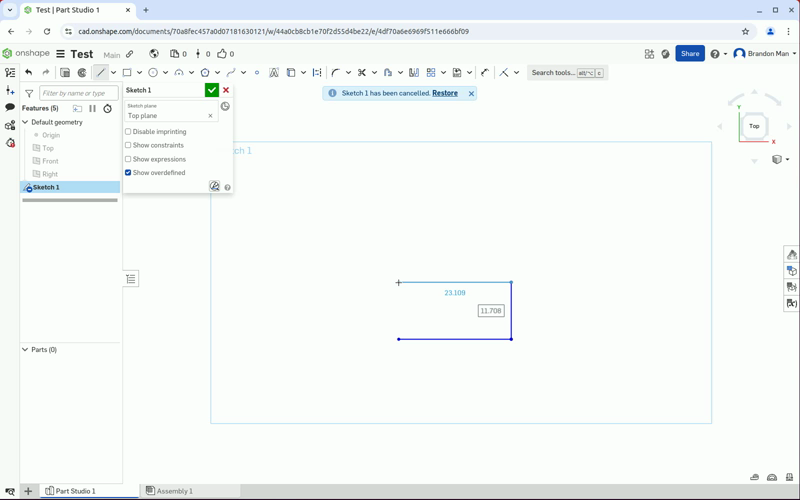
key_up(shift)
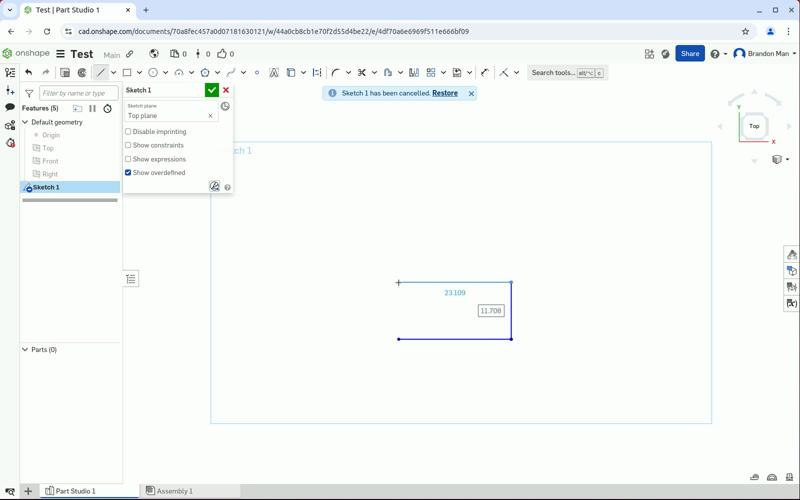
mouse_move(428, 282)
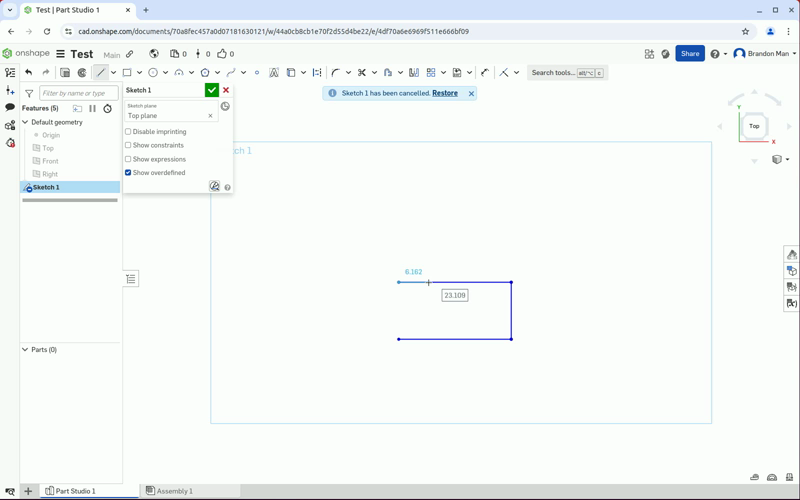
key_down(shift)
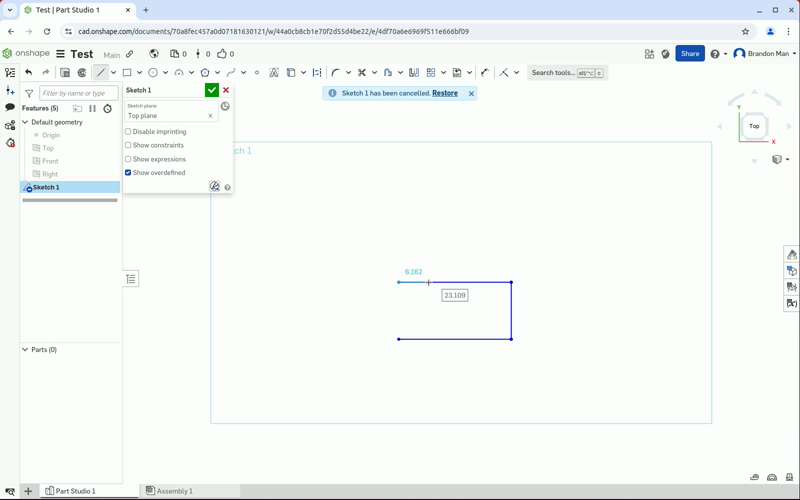
mouse_move(398, 339)
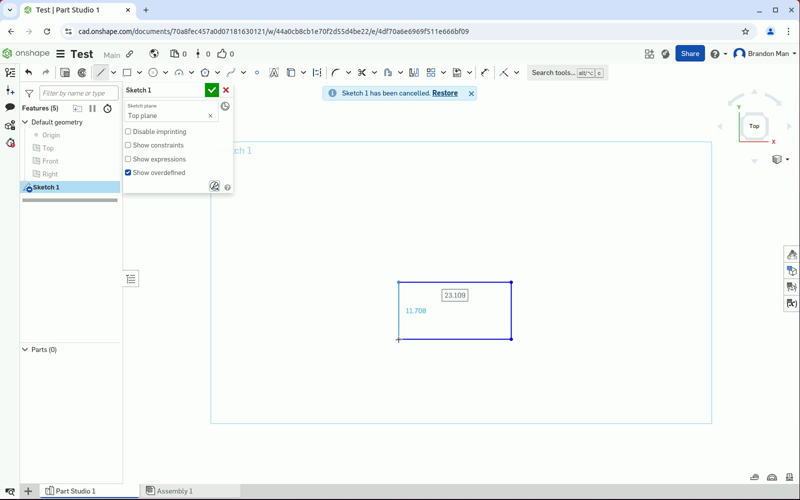
key_up(shift)
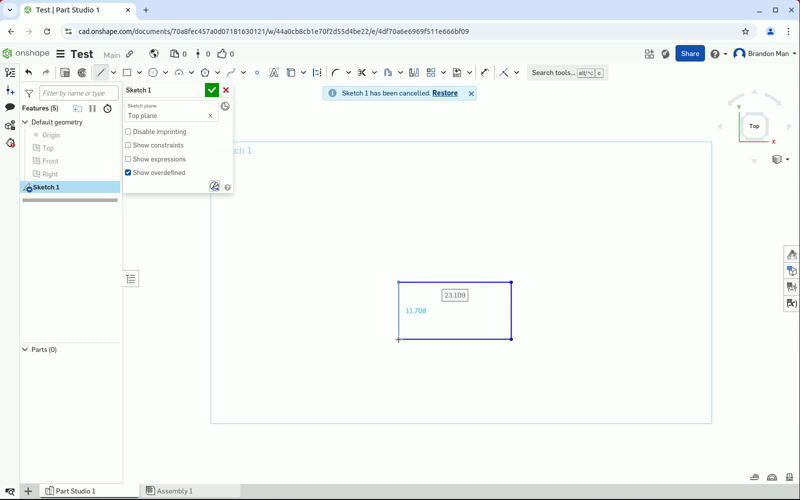
click(398, 339)
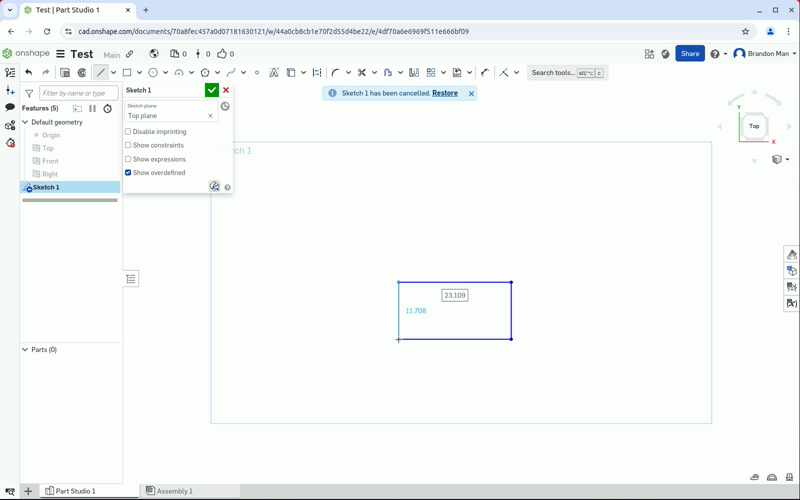
key(esc)
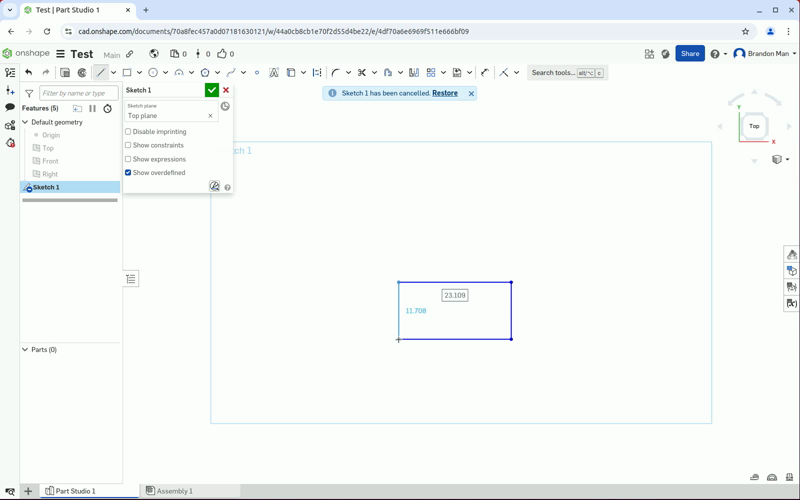
mouse_move(489, 334)
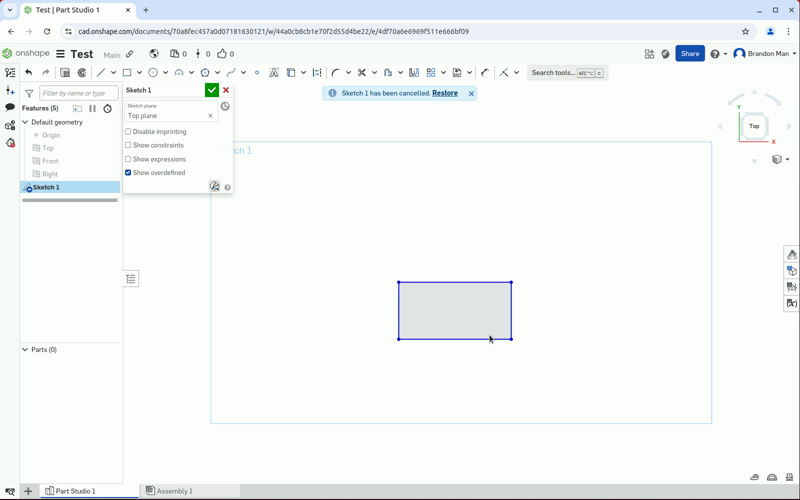
click(489, 334)
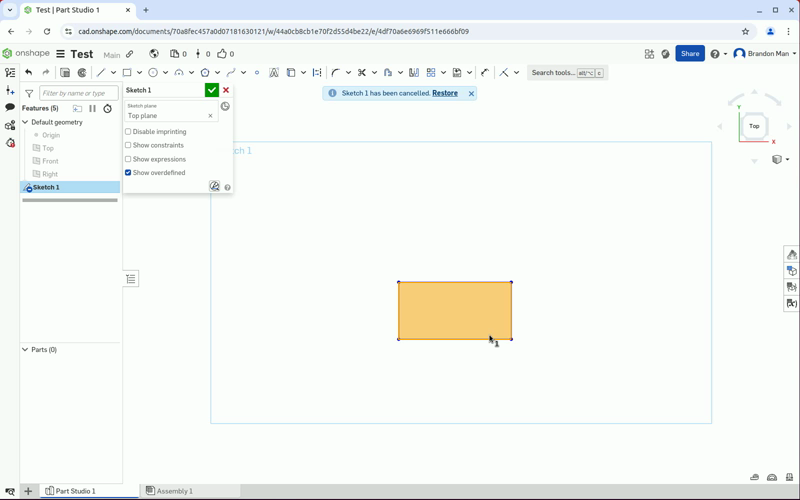
mouse_move(73, 352)
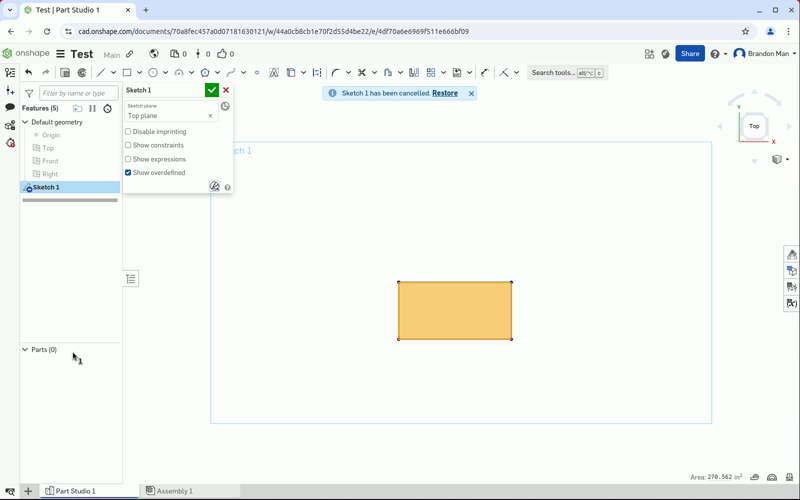
key(shift+y)
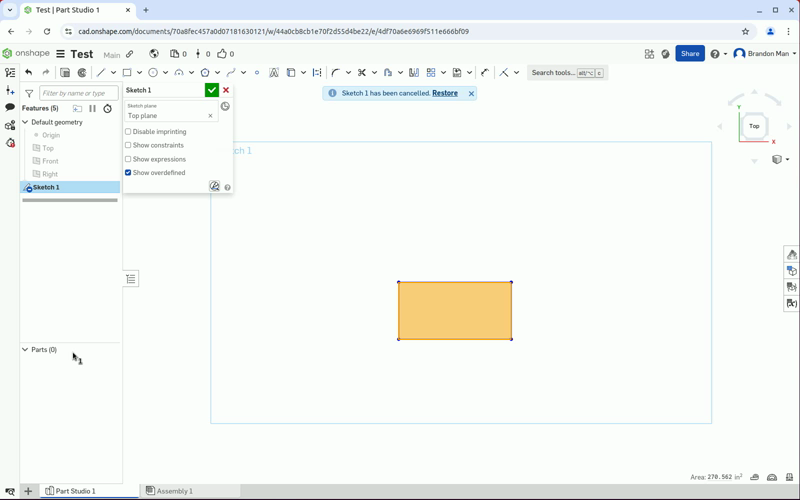
key(shift+e)
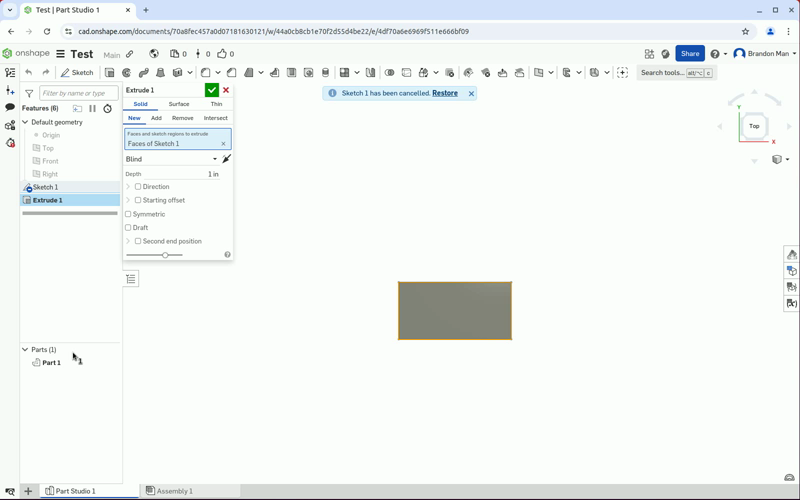
mouse_move(143, 106)
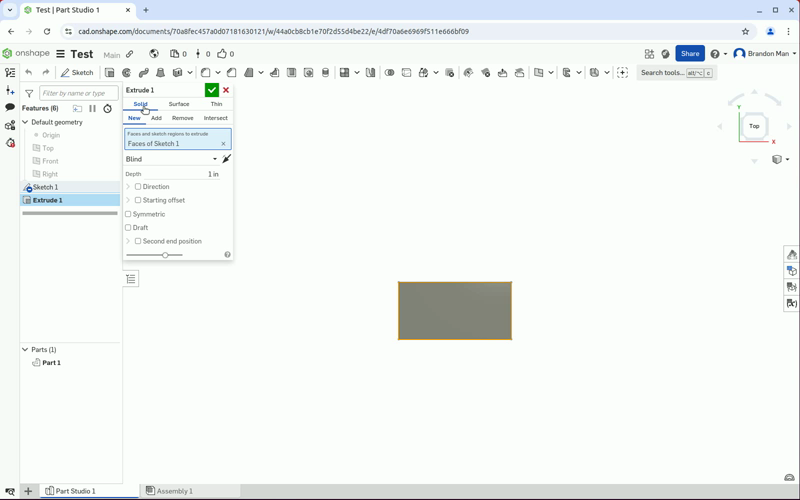
click(143, 106)
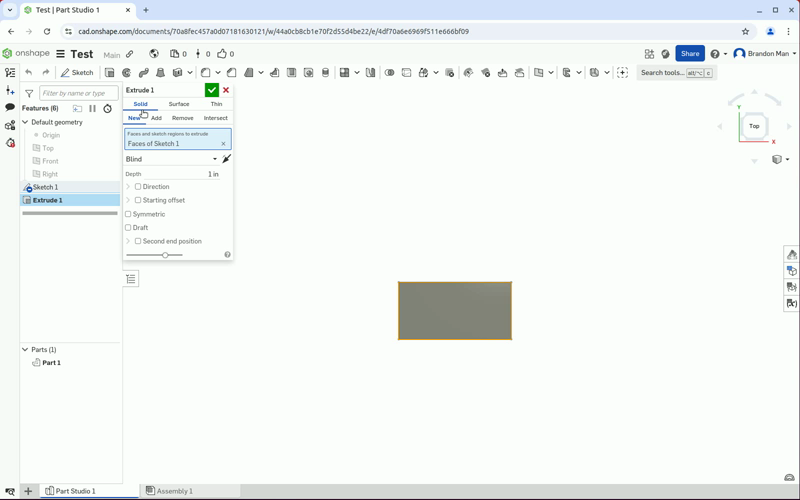
mouse_move(137, 120)
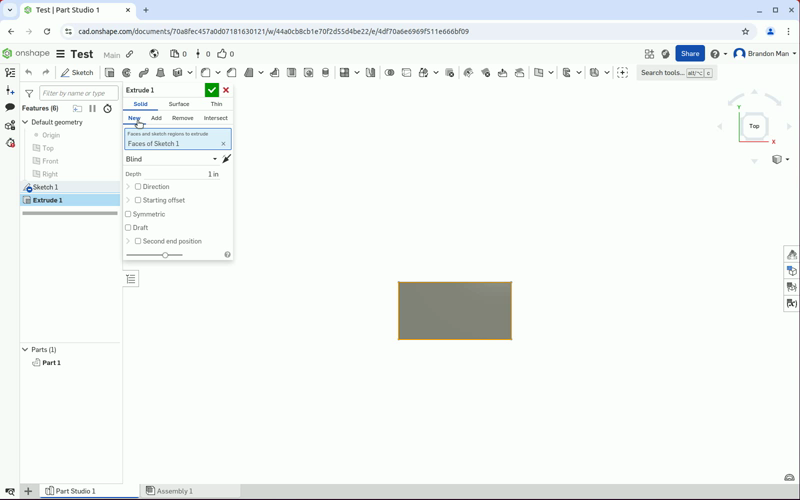
click(137, 120)
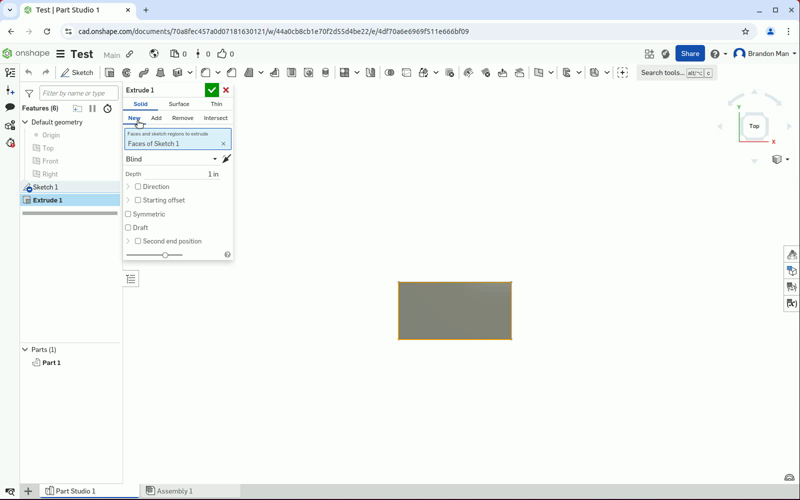
key(tab, 4)
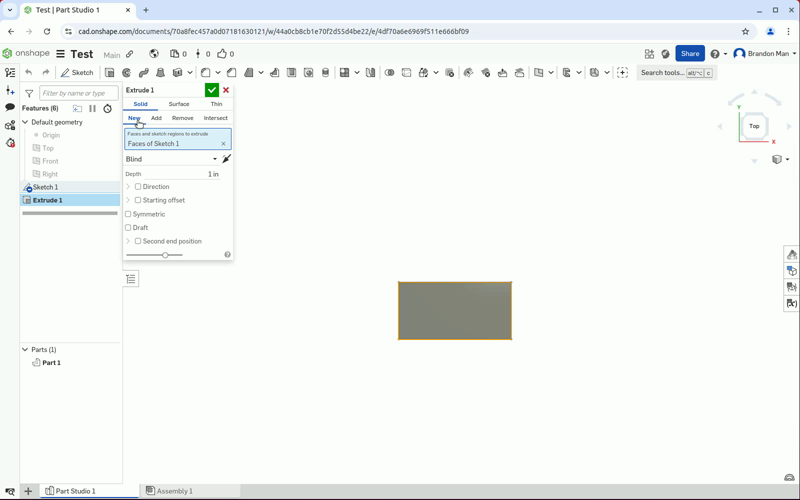
text(23.108)
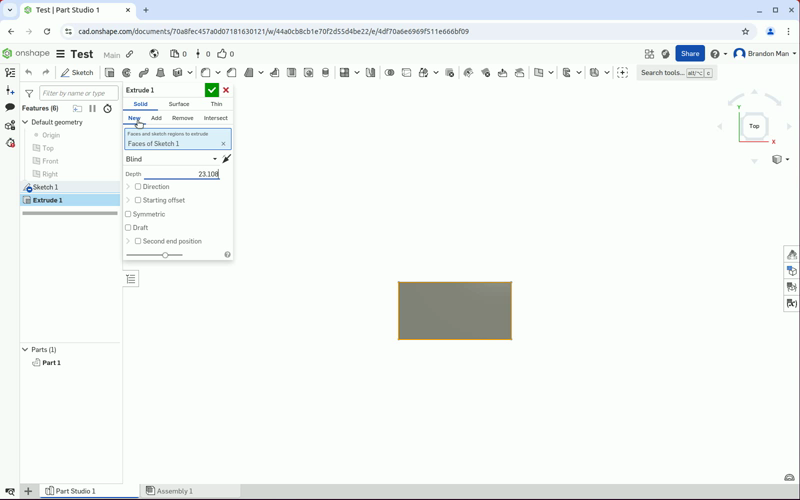
key(enter)
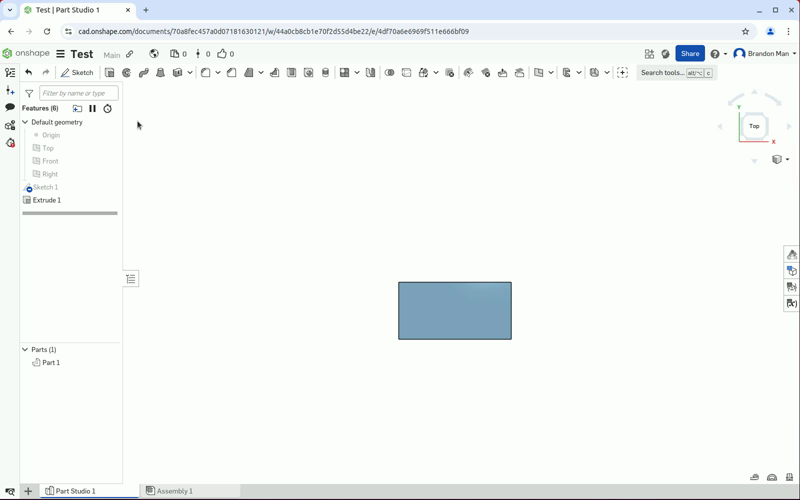
key(shift+h)
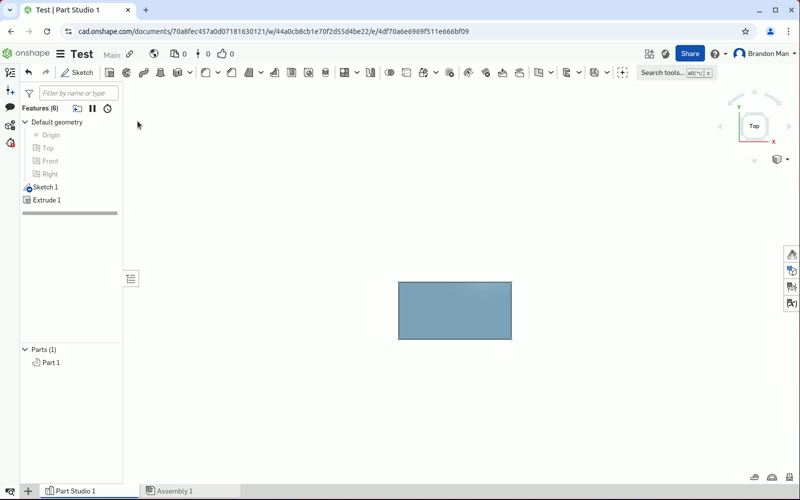
key(shift+h)
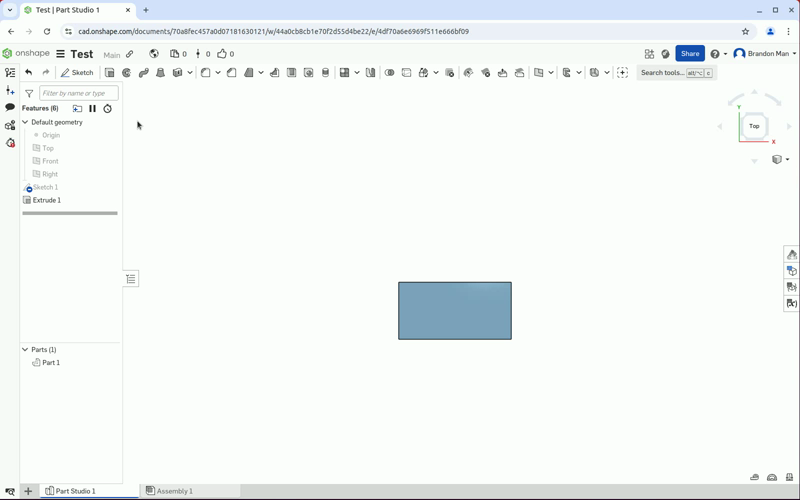
mouse_move(73, 189)
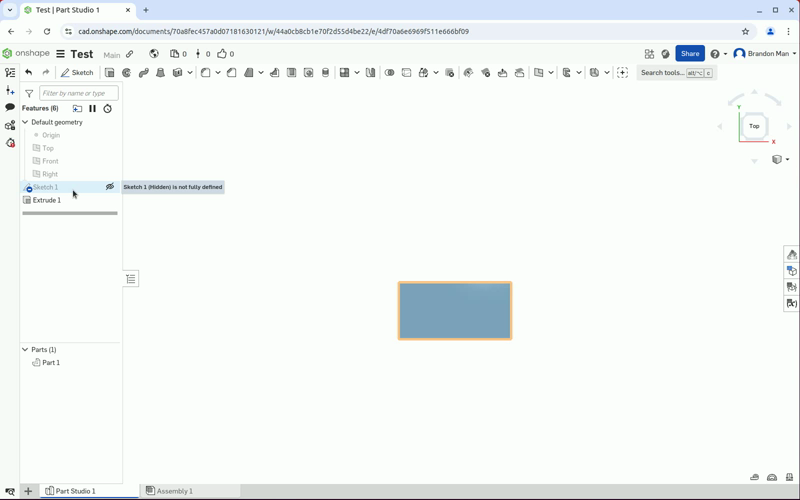
click(73, 189)
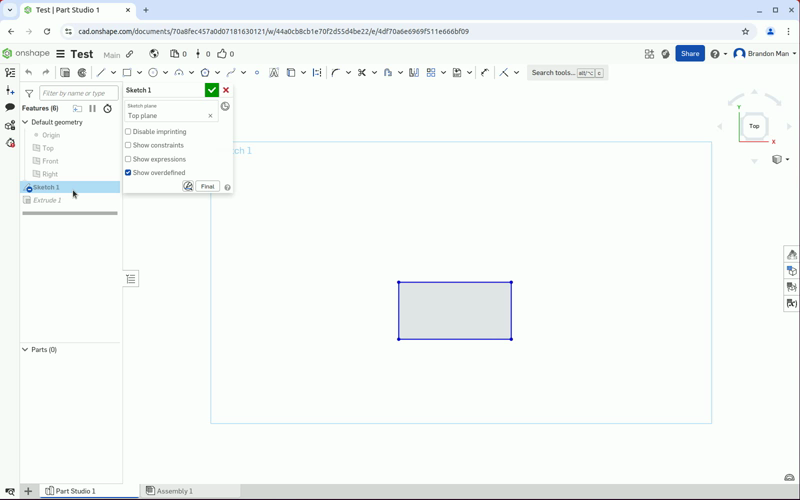
mouse_move(229, 92)
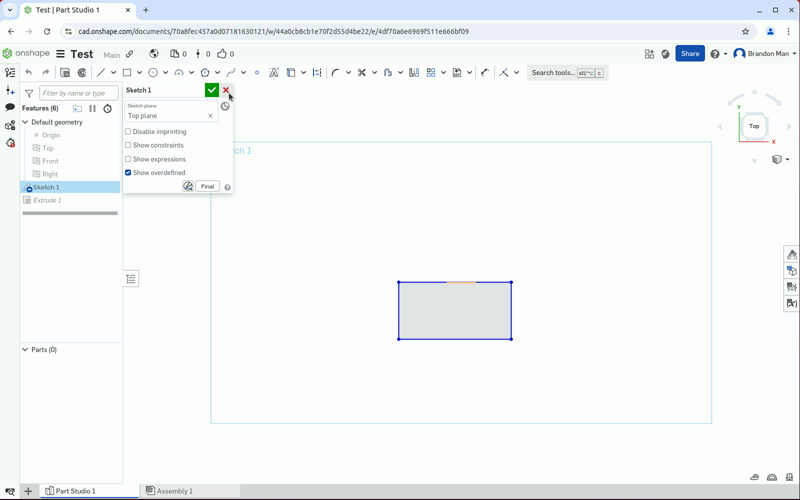
click(229, 92)
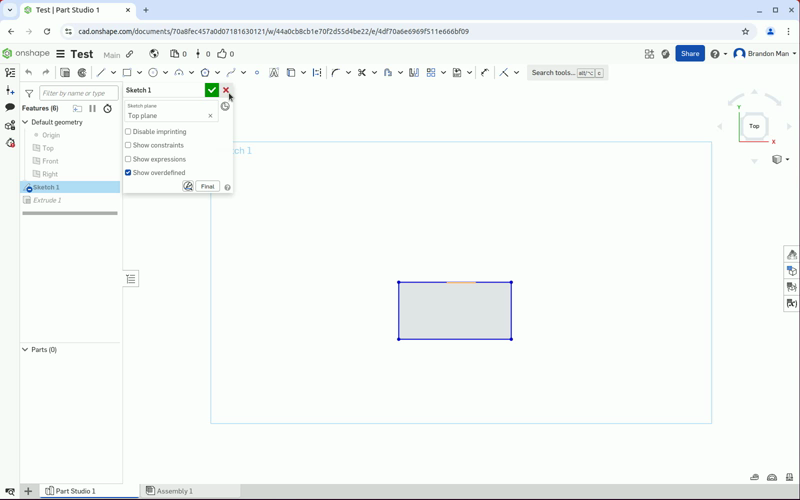
key(shift+s)
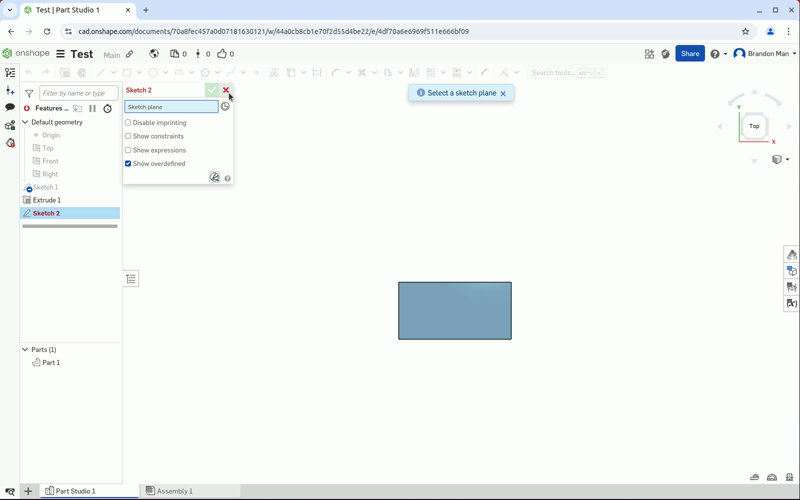
mouse_move(73, 150)
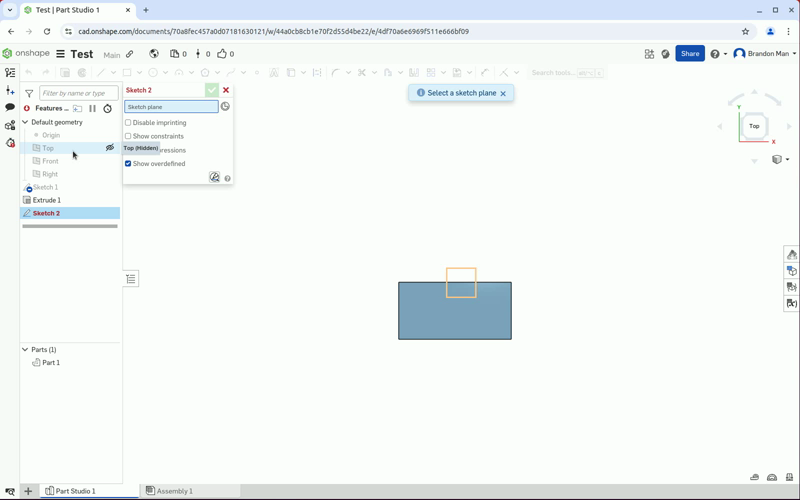
click(73, 150)
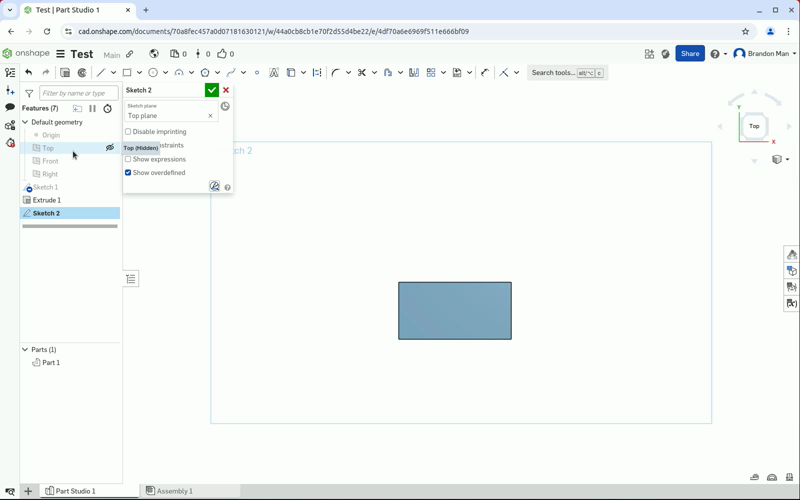
mouse_move(73, 352)
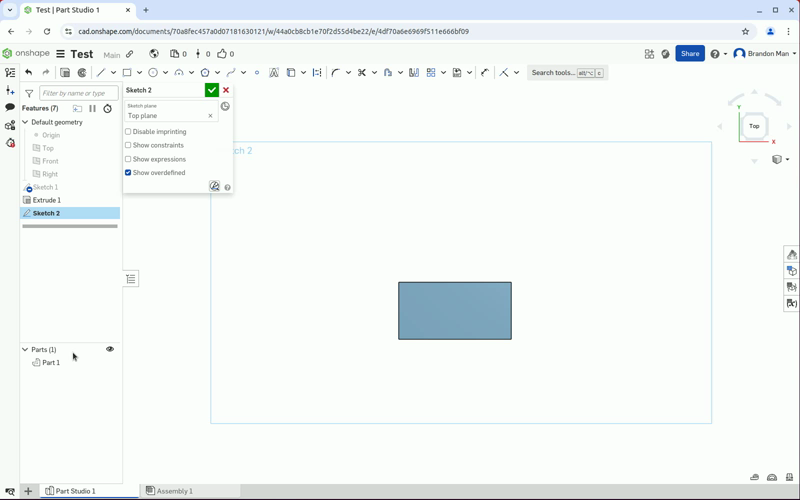
key(y)
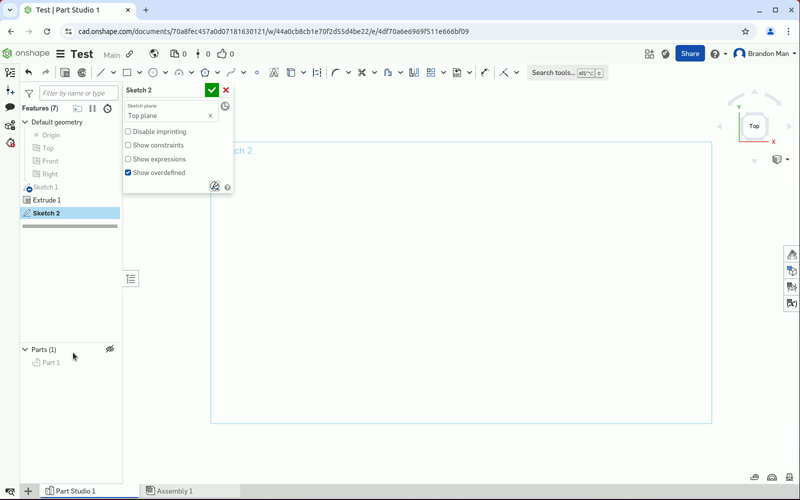
key(l)
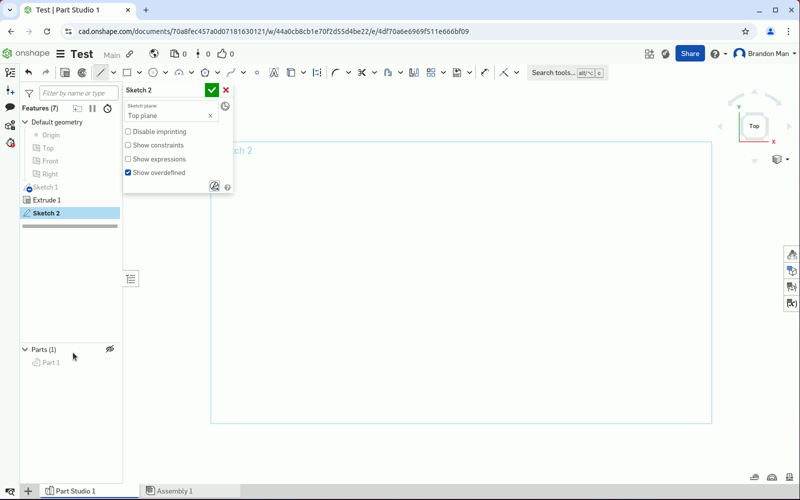
key_down(shift)
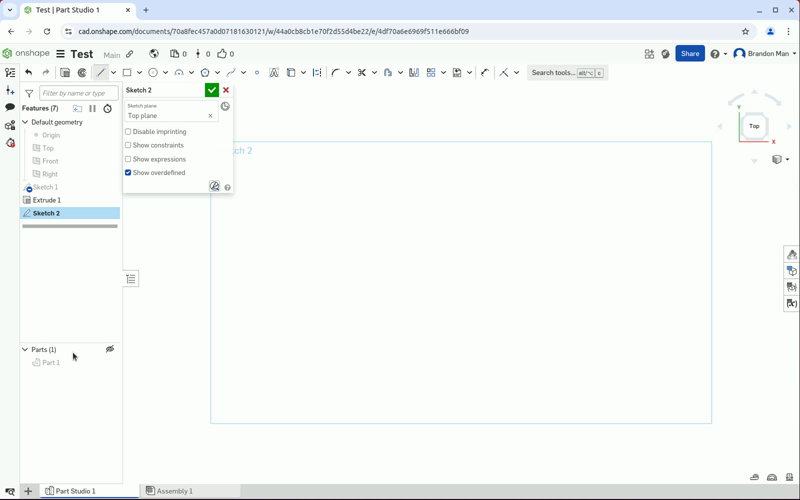
mouse_move(398, 282)
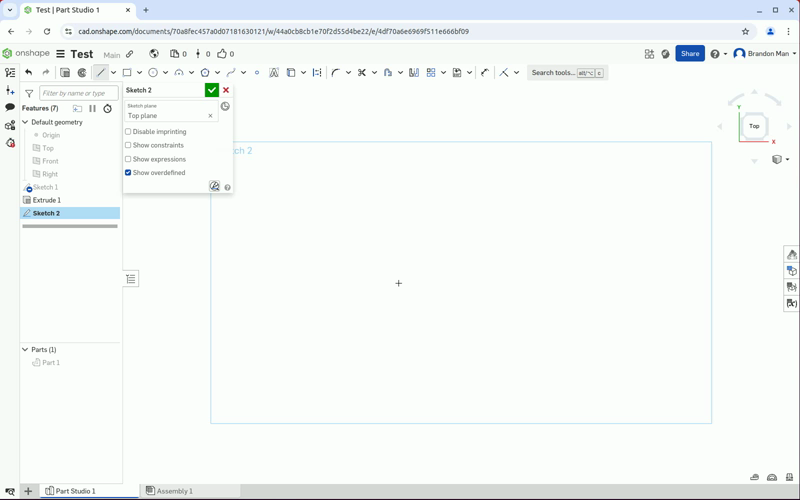
click(398, 282)
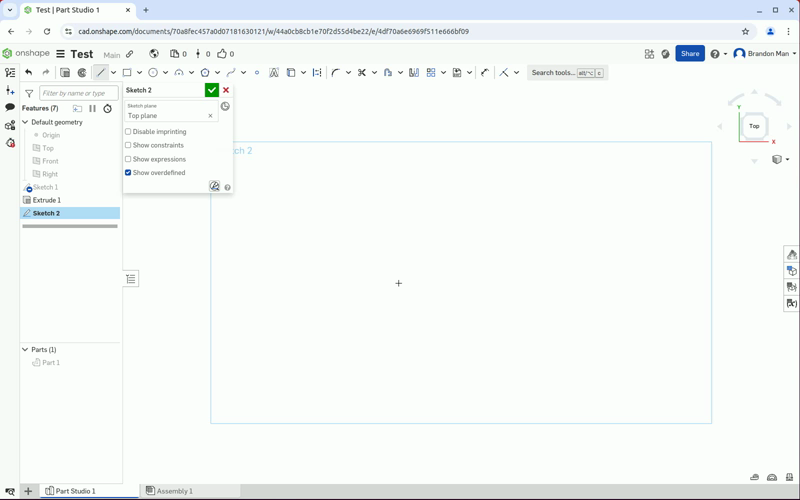
key_up(shift)
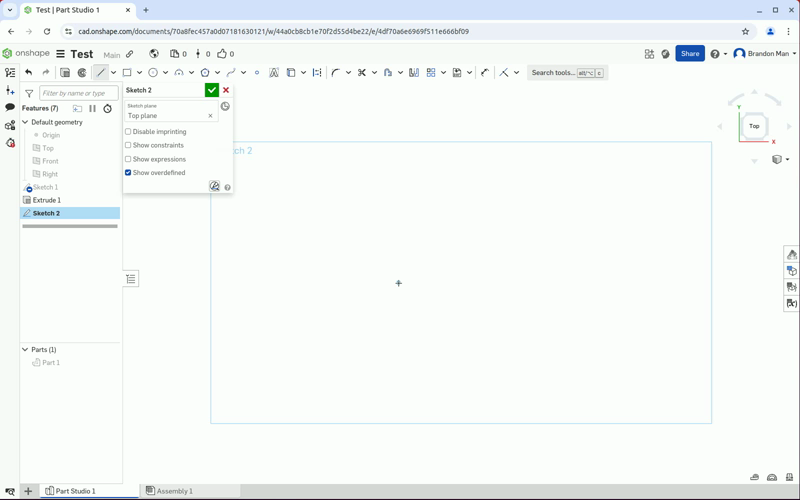
key_down(shift)
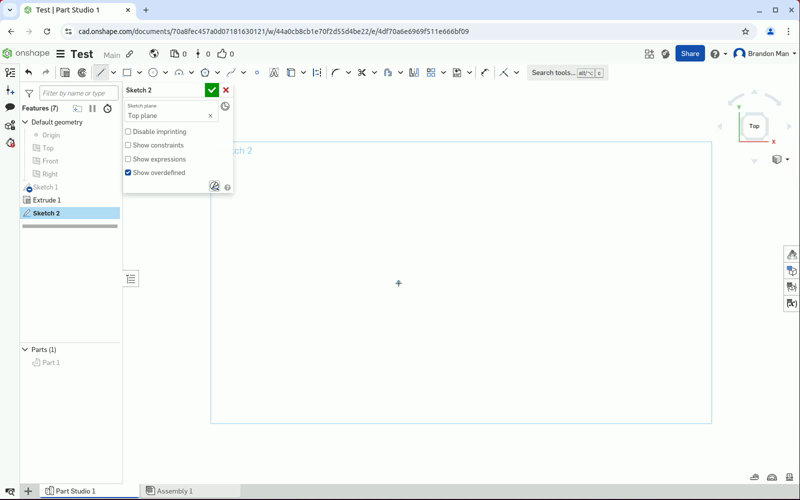
mouse_move(511, 282)
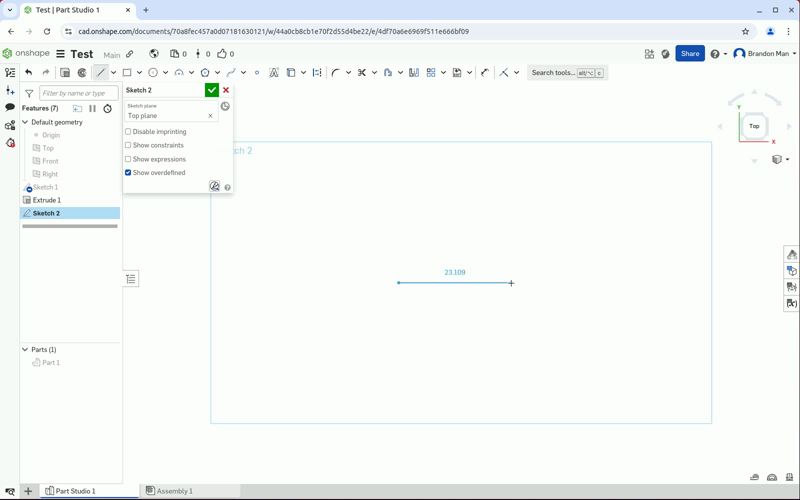
click(511, 282)
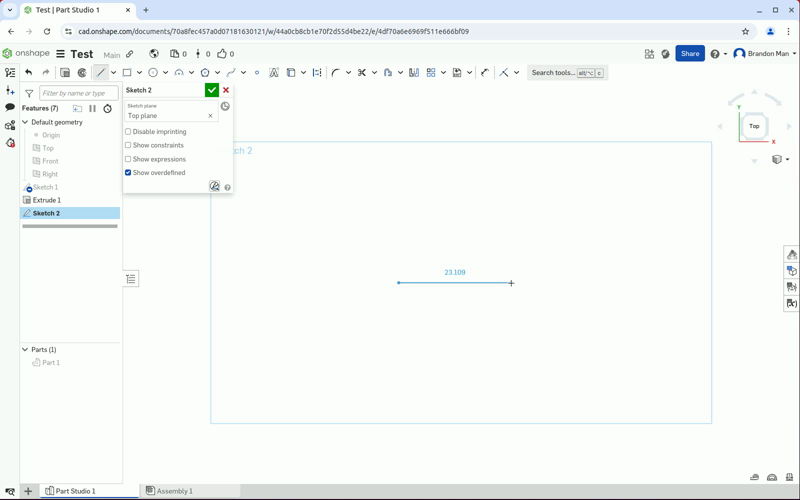
key_up(shift)
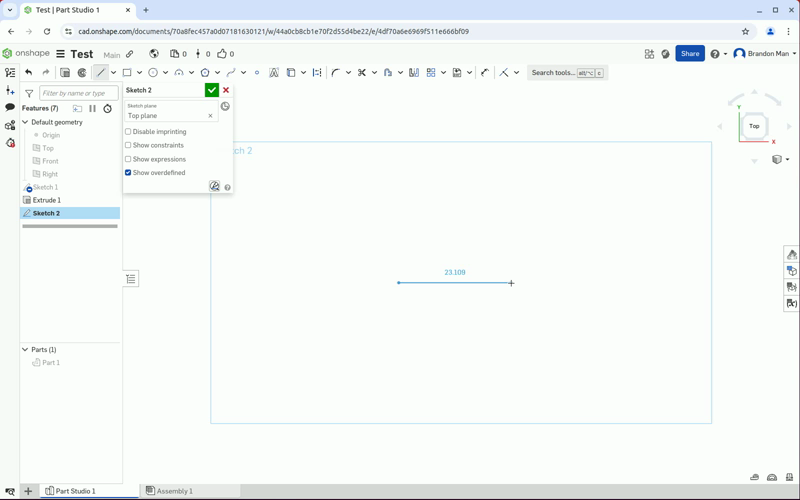
key_down(shift)
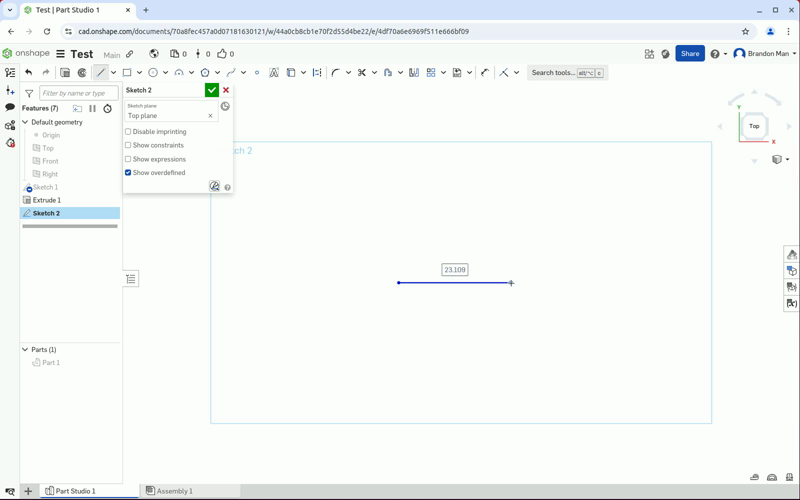
mouse_move(541, 282)
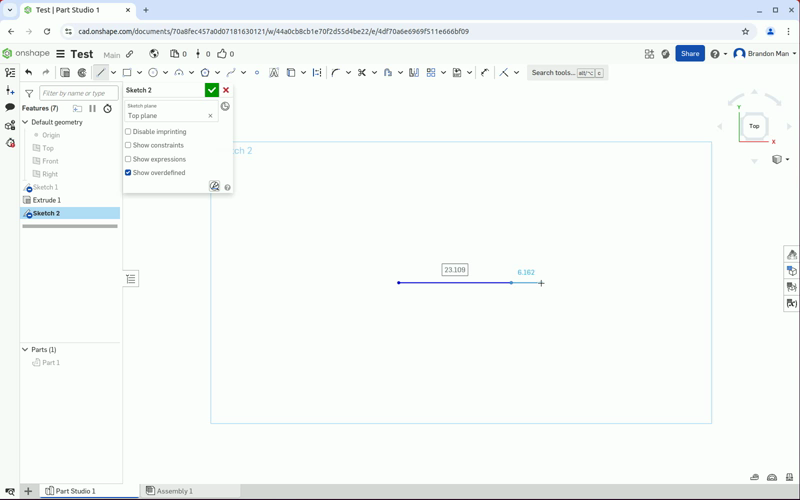
mouse_move(511, 226)
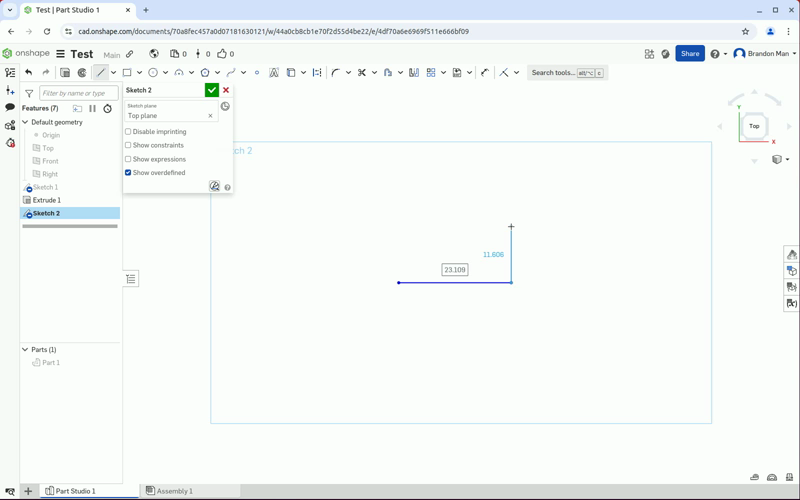
click(511, 226)
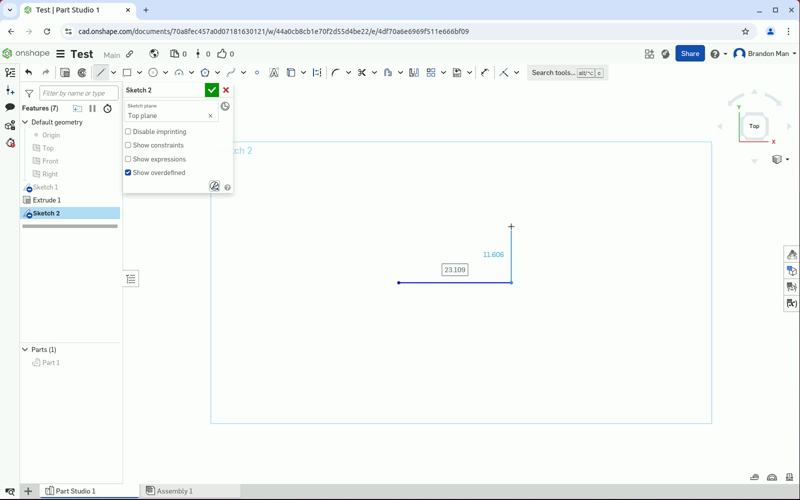
key_up(shift)
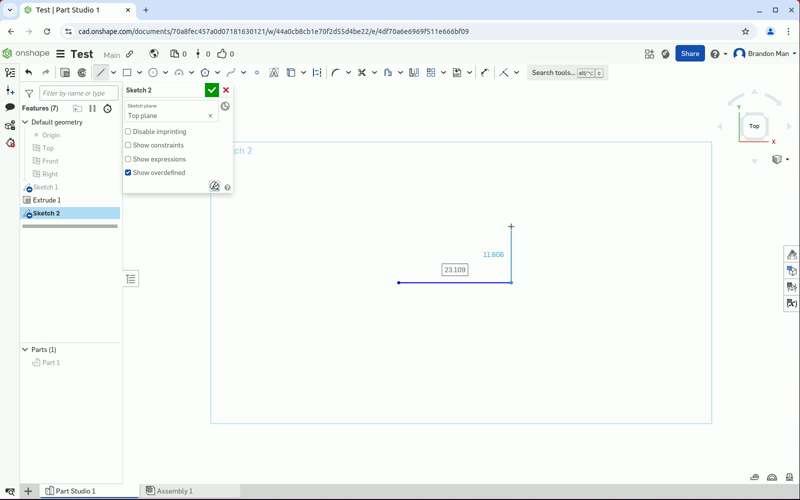
key_down(shift)
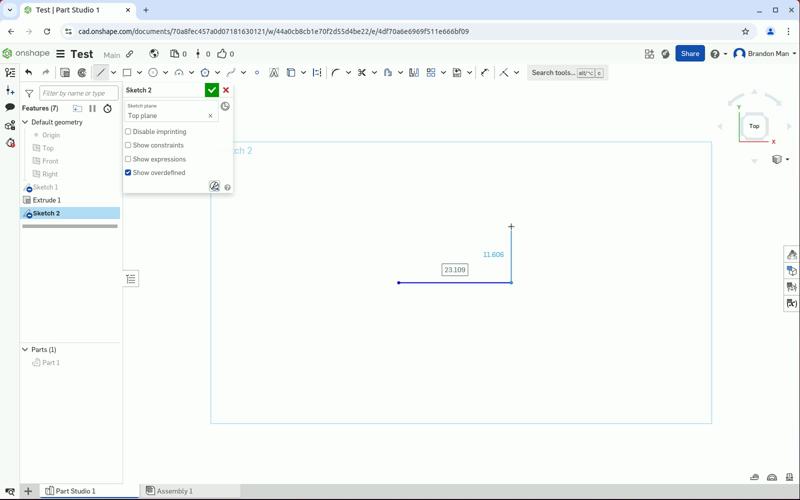
mouse_move(398, 226)
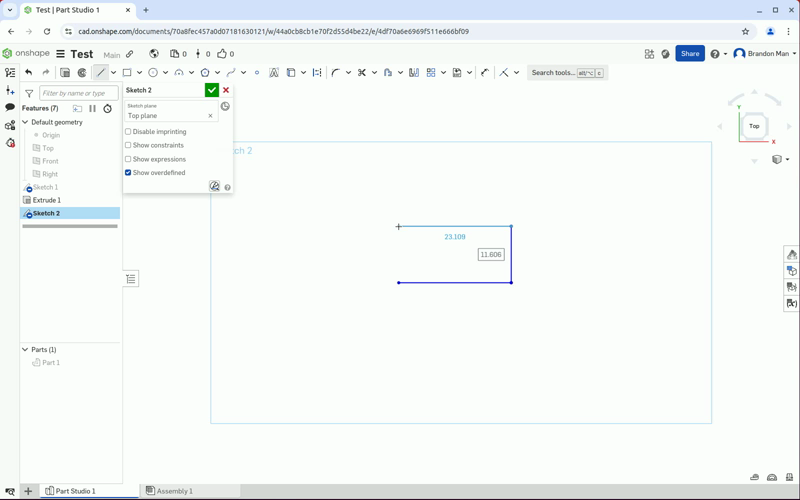
click(398, 226)
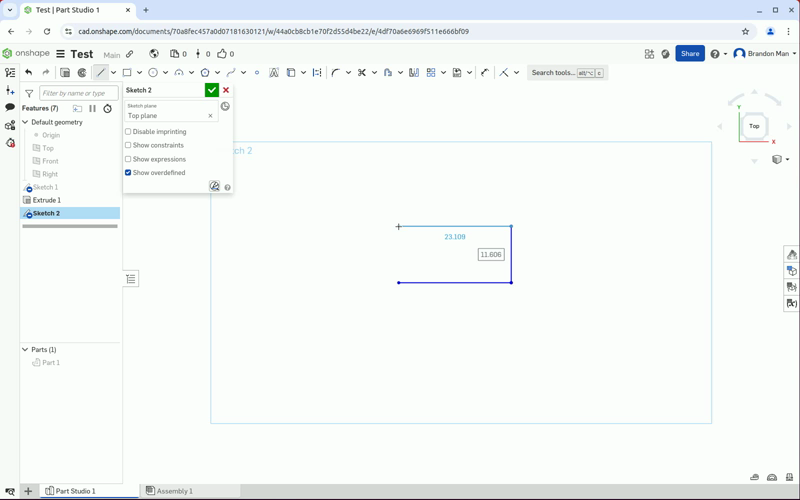
key_up(shift)
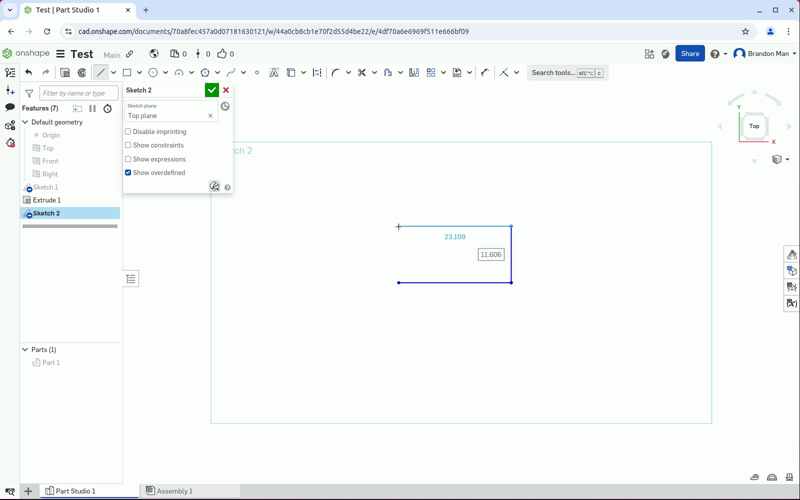
mouse_move(428, 226)
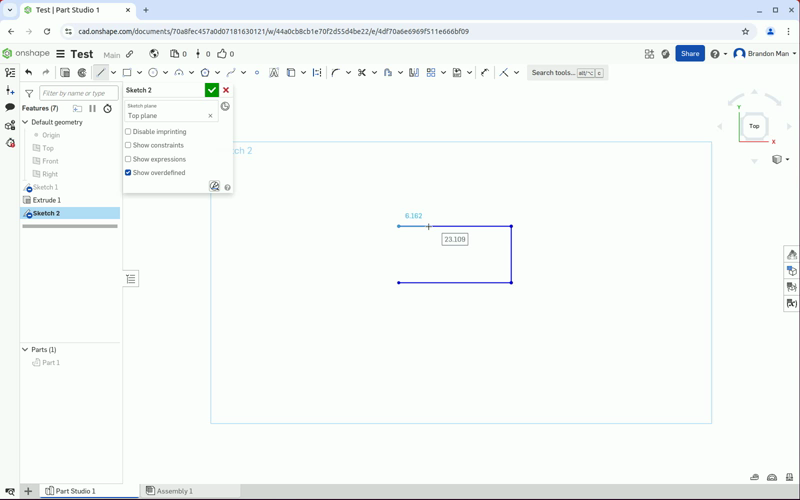
key_down(shift)
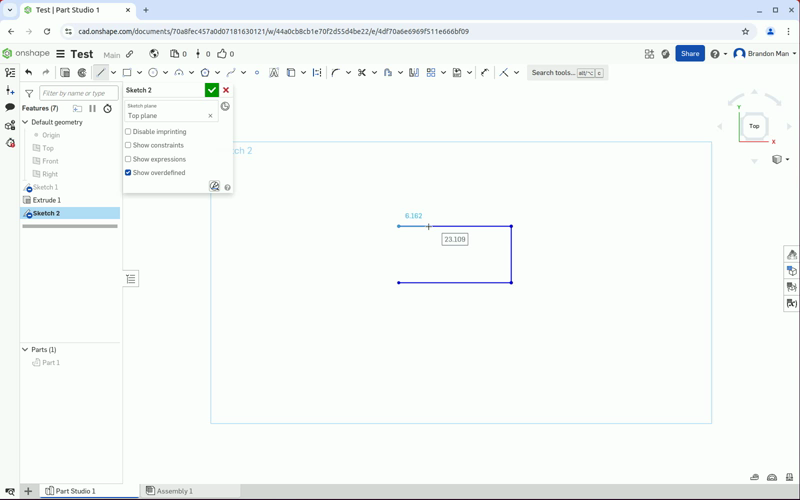
mouse_move(398, 282)
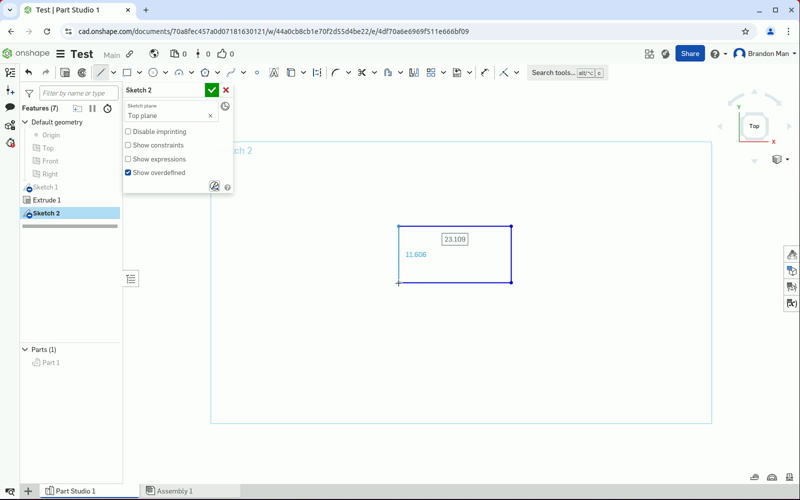
key_up(shift)
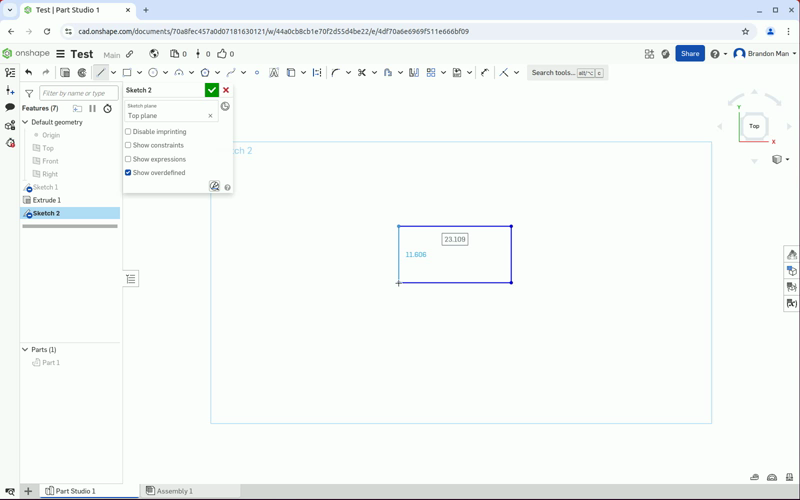
click(398, 282)
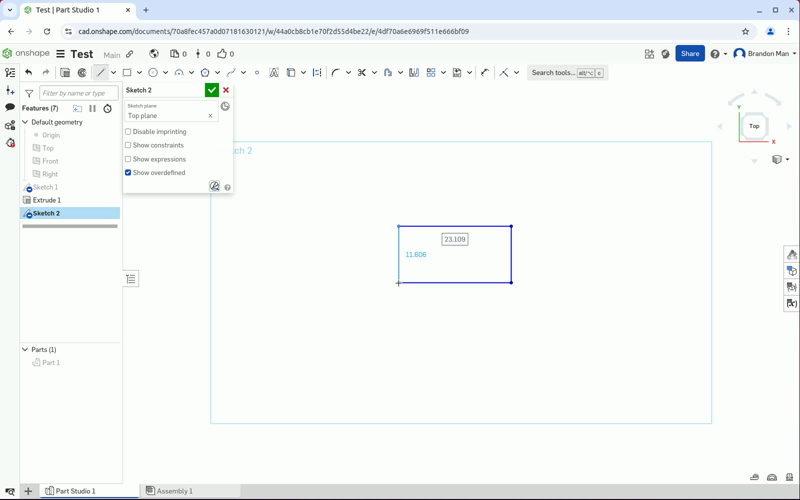
key(esc)
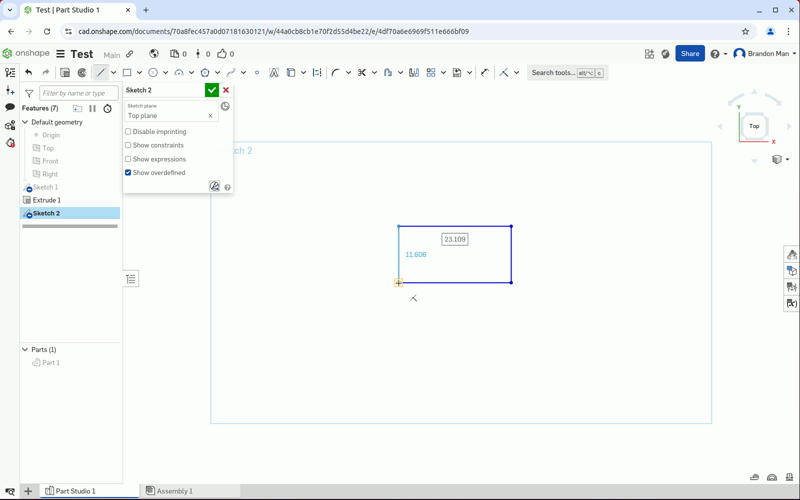
mouse_move(427, 271)
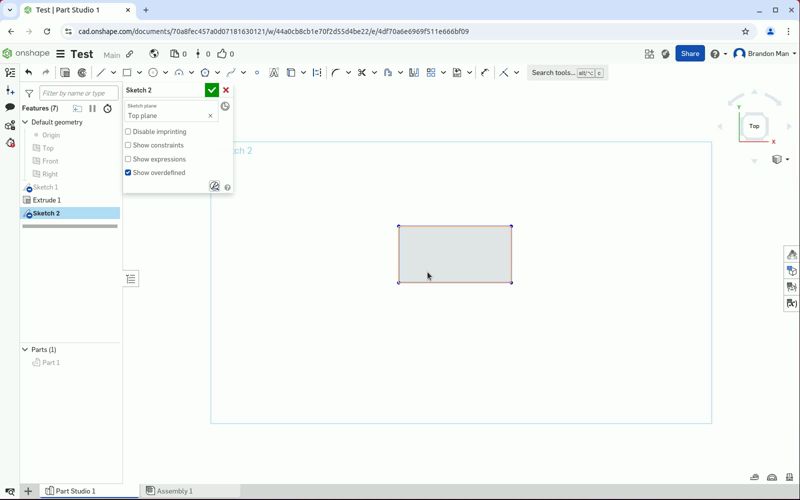
click(427, 271)
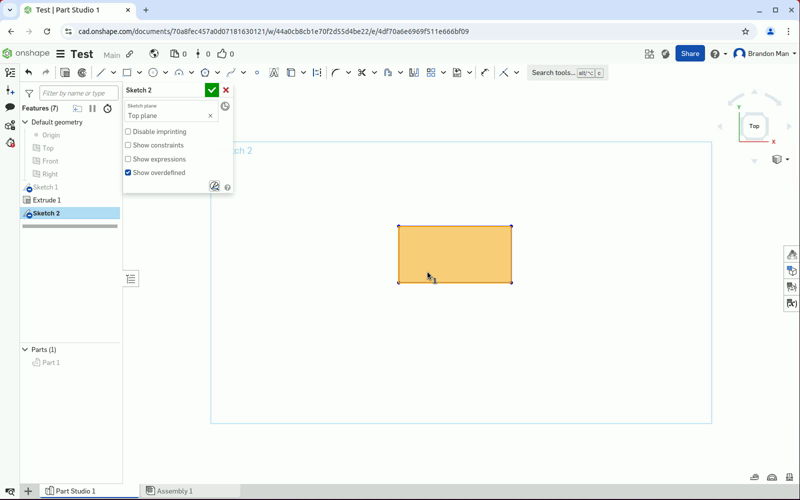
mouse_move(73, 352)
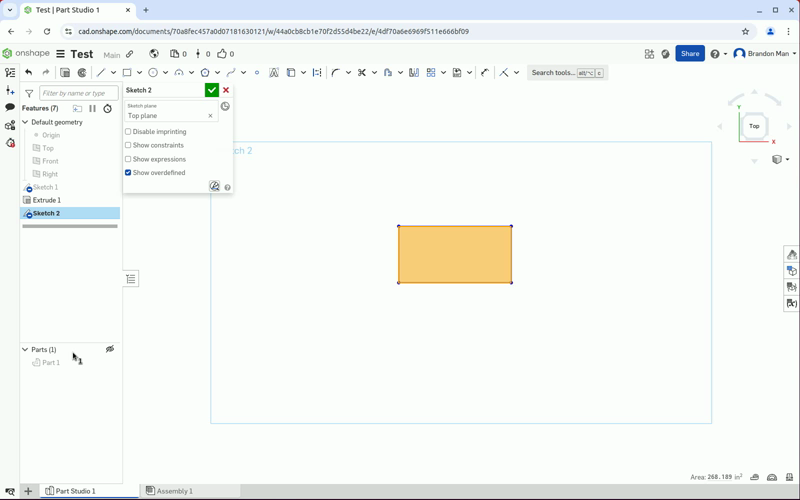
key(shift+y)
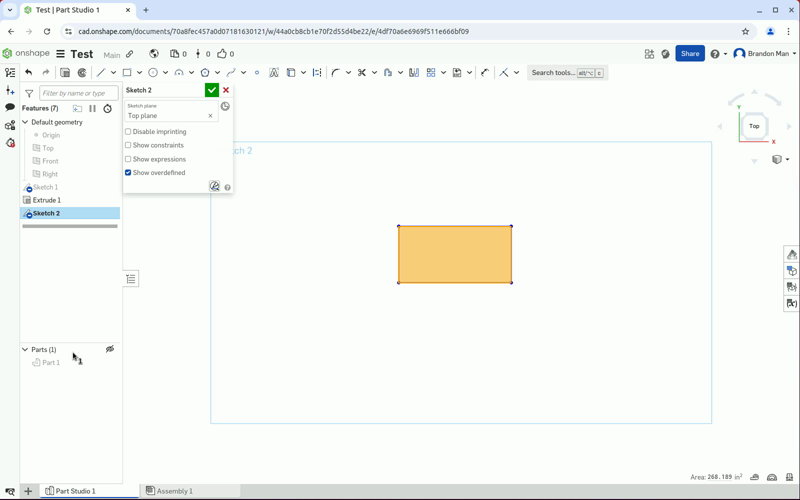
key(shift+e)
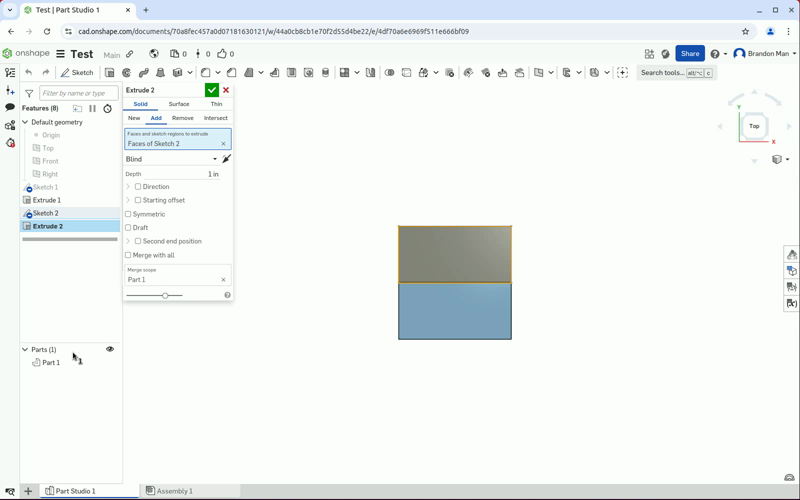
mouse_move(143, 106)
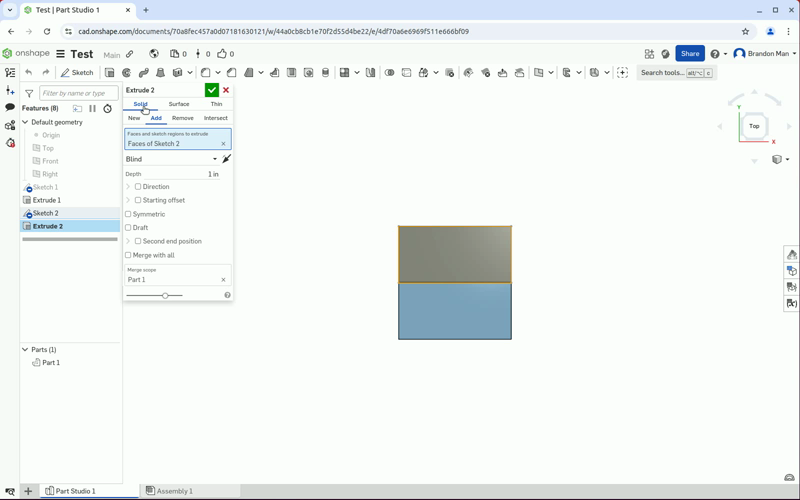
click(143, 106)
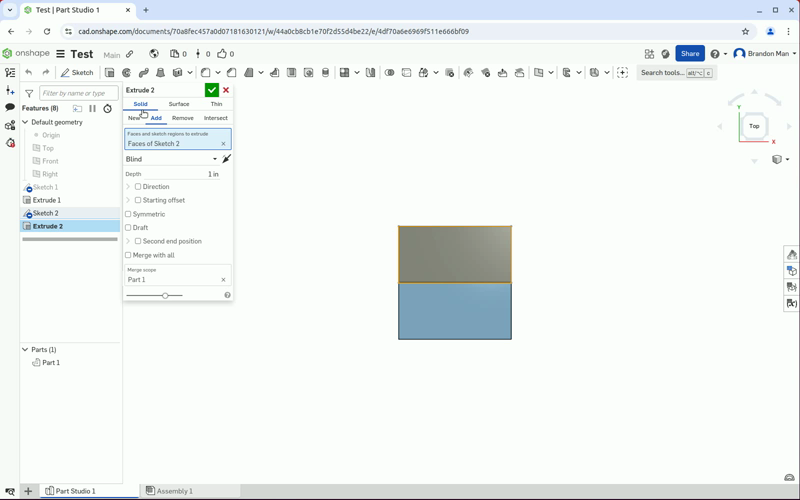
mouse_move(137, 120)
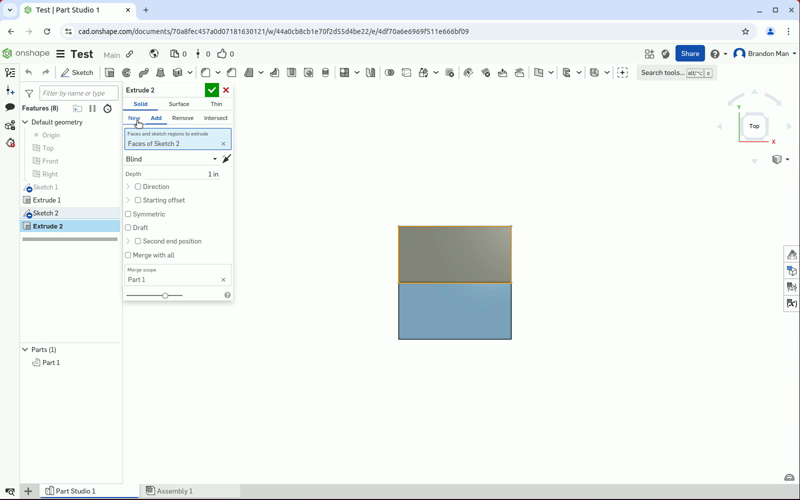
click(137, 120)
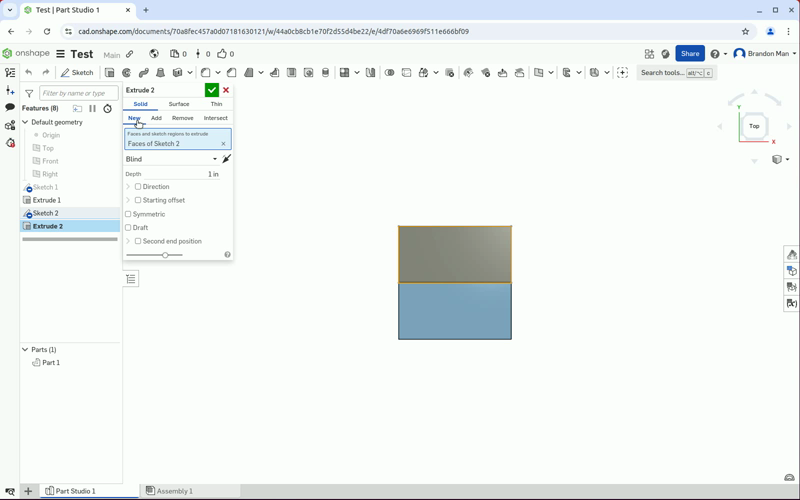
key(tab, 4)
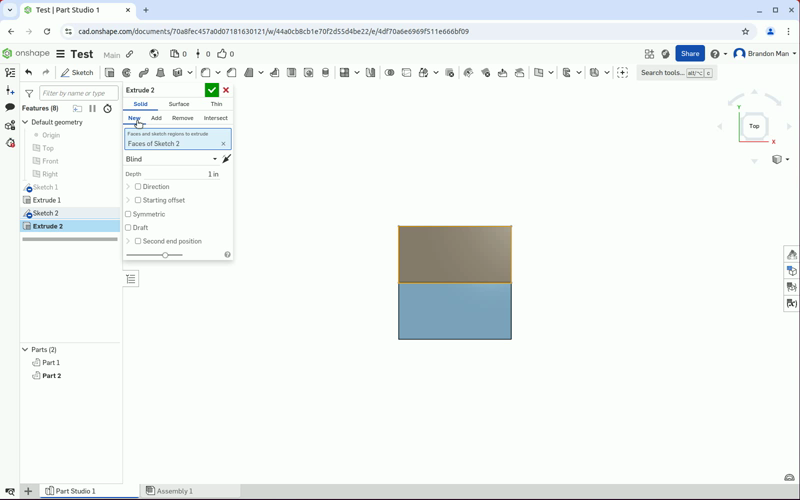
text(11.554)
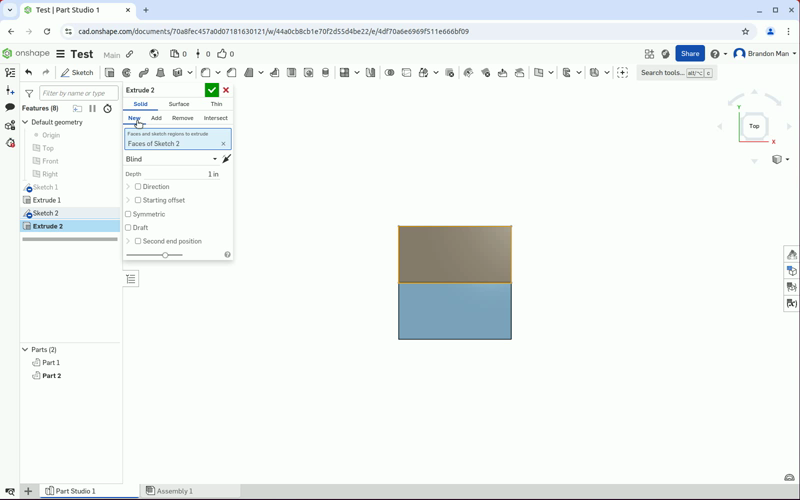
key(enter)
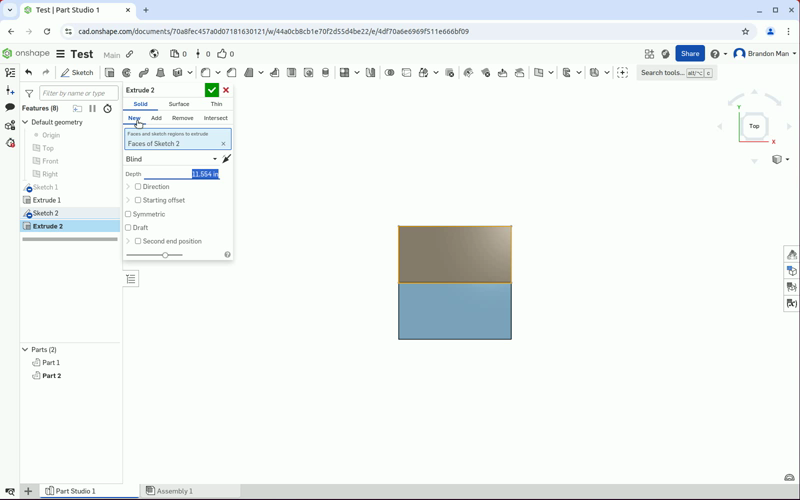
key(shift+h)
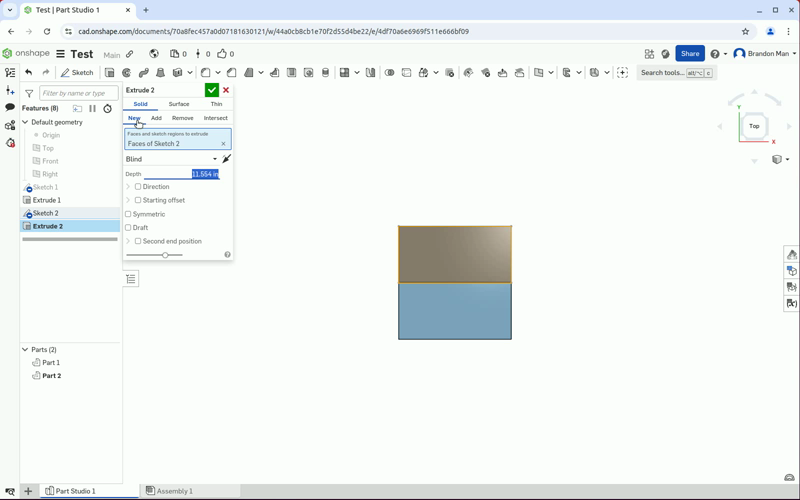
key(shift+h)
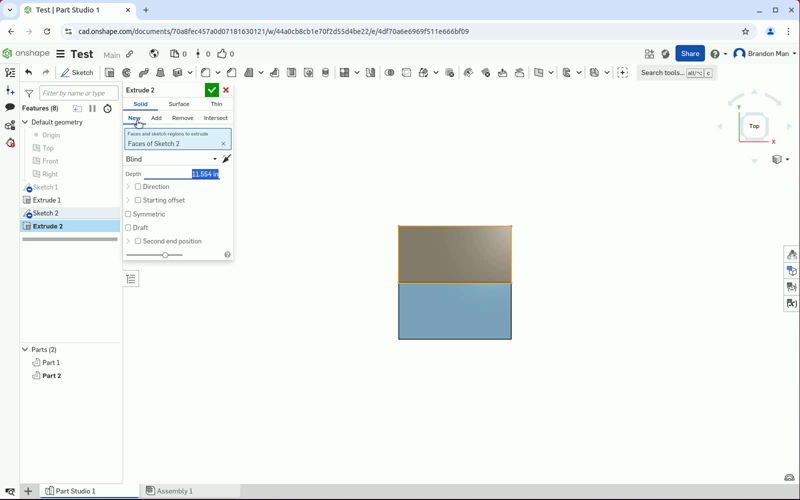
key(shift+7)
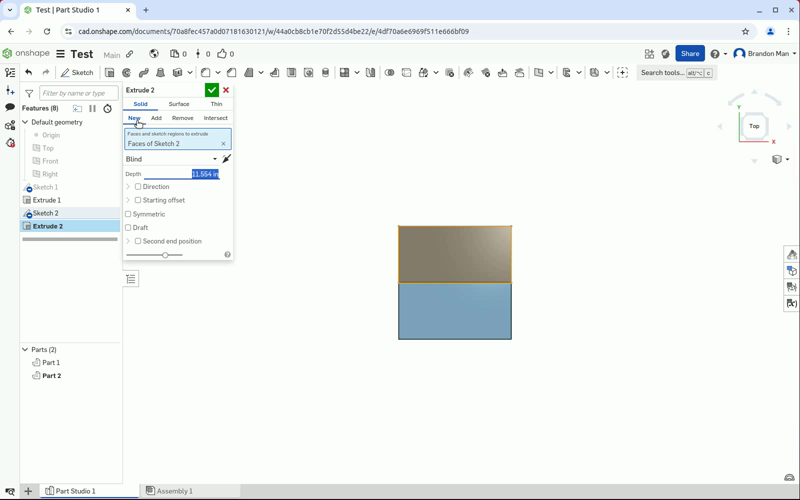
key(up, 3)
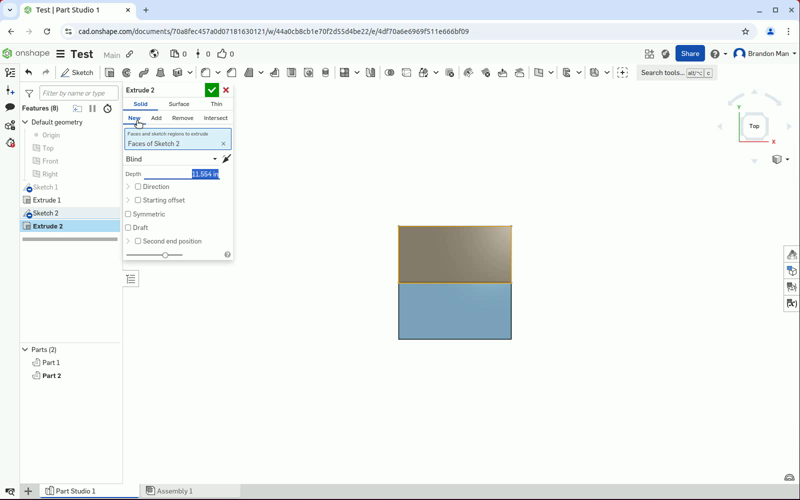
key(left, 3)
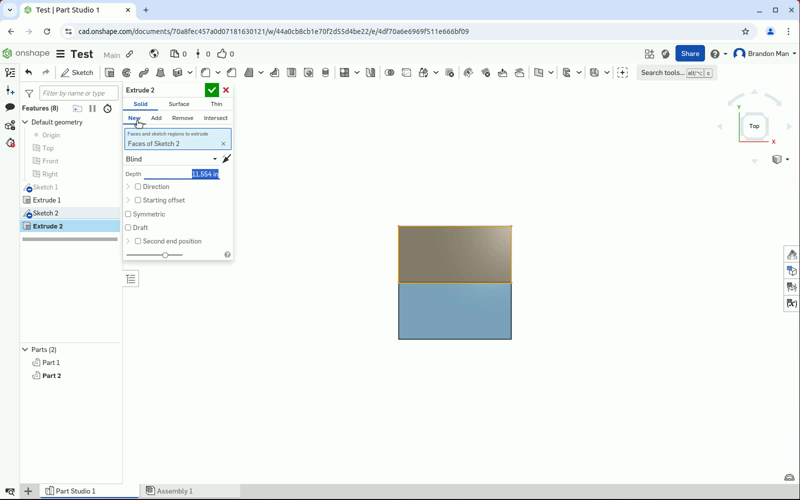
key(right, 3)
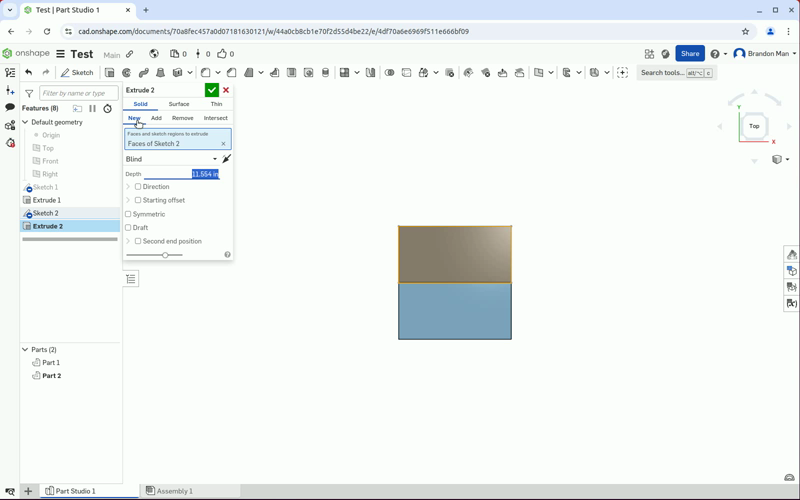
key(down, 3)
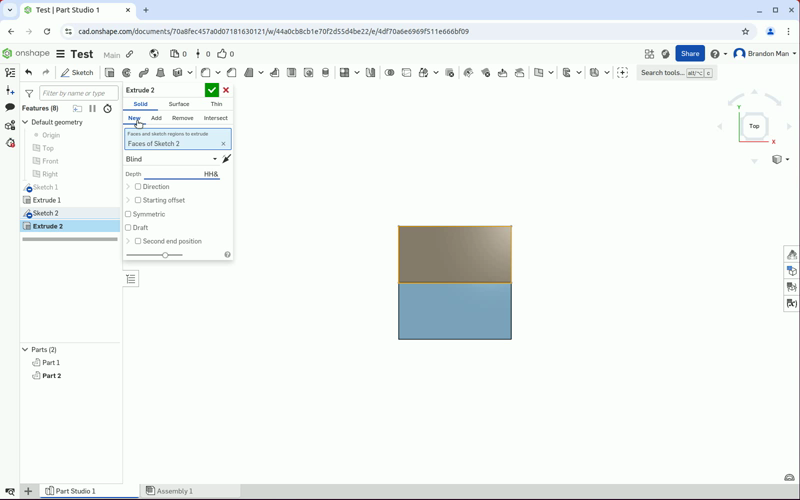
mouse_move(73, 189)
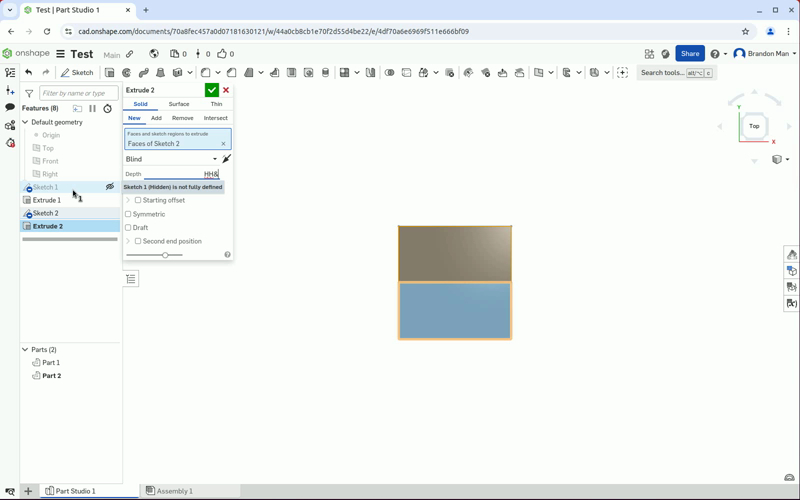
click(73, 189)